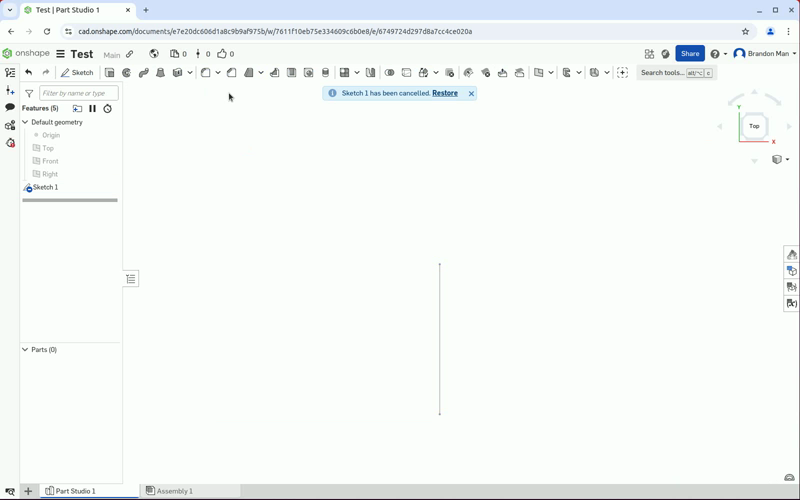
key(shift+h)
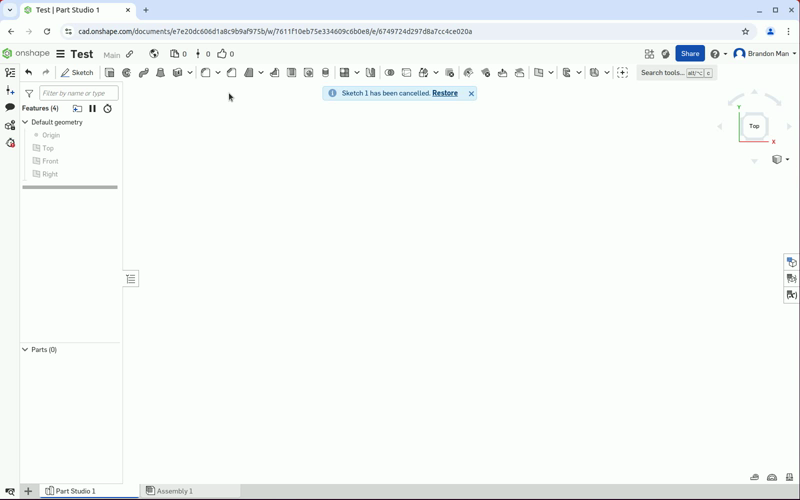
mouse_move(73, 352)
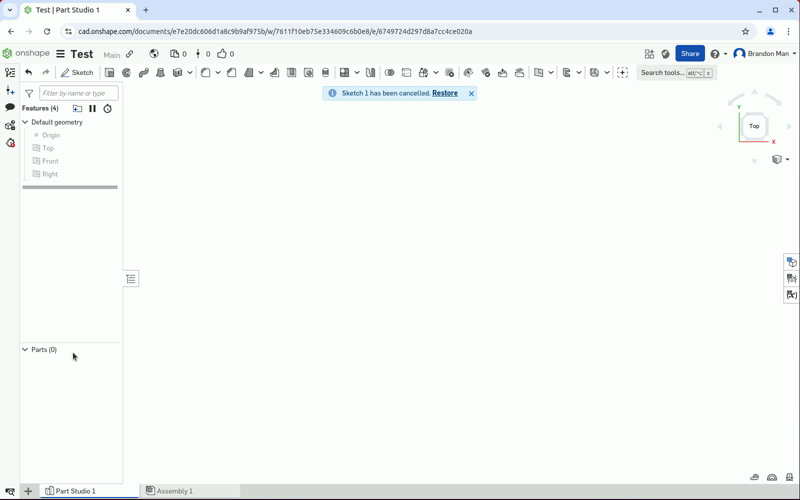
key(y)
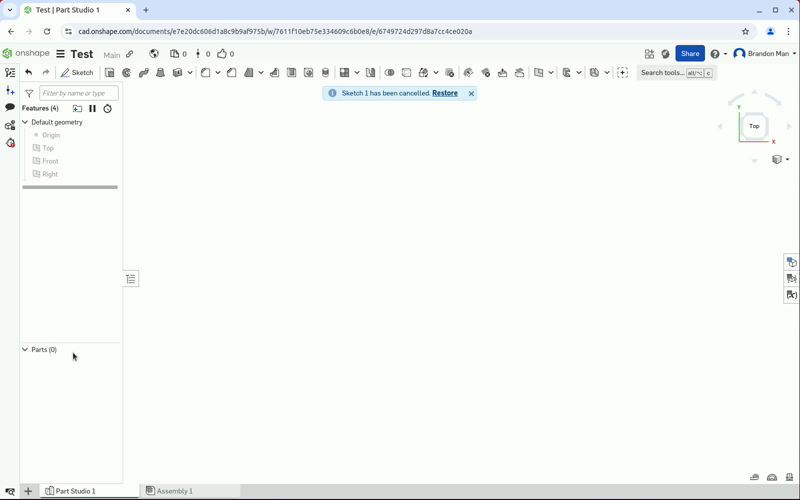
key(shift+p)
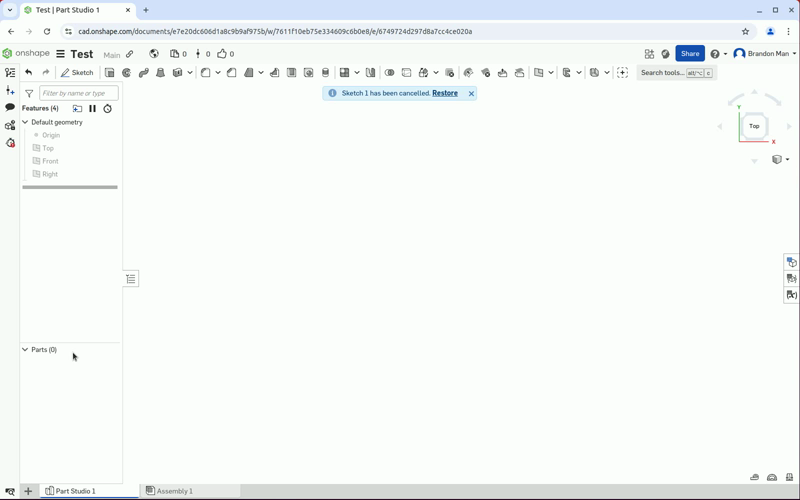
key(space)
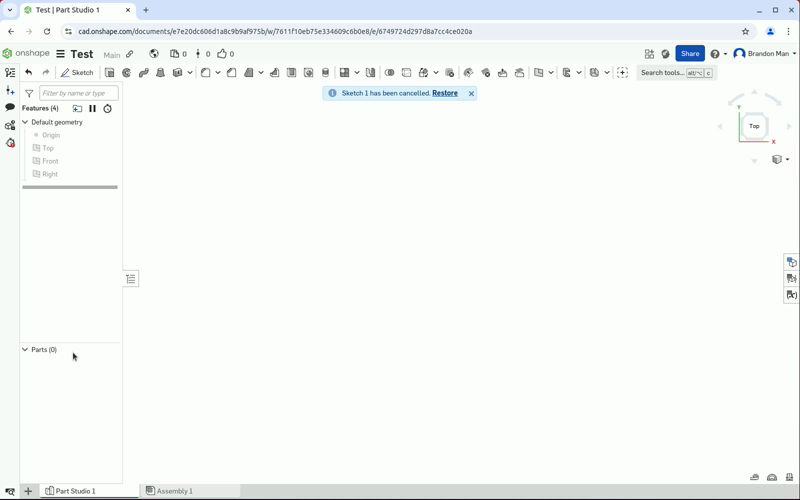
key_down(shift)
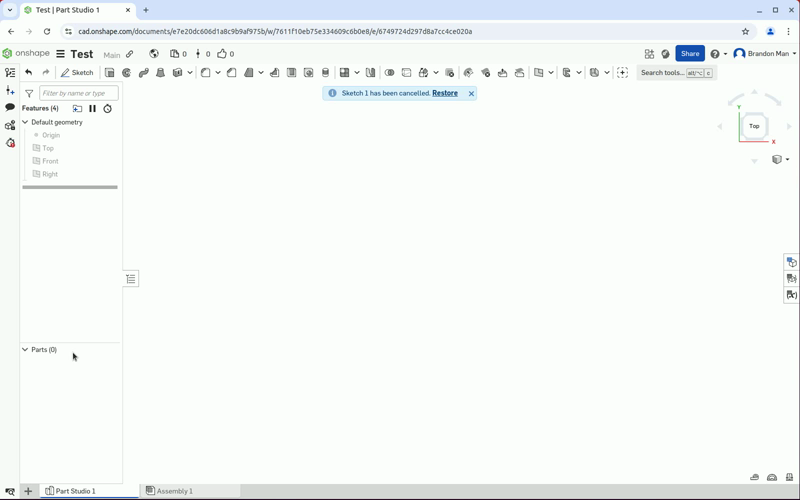
key(up)
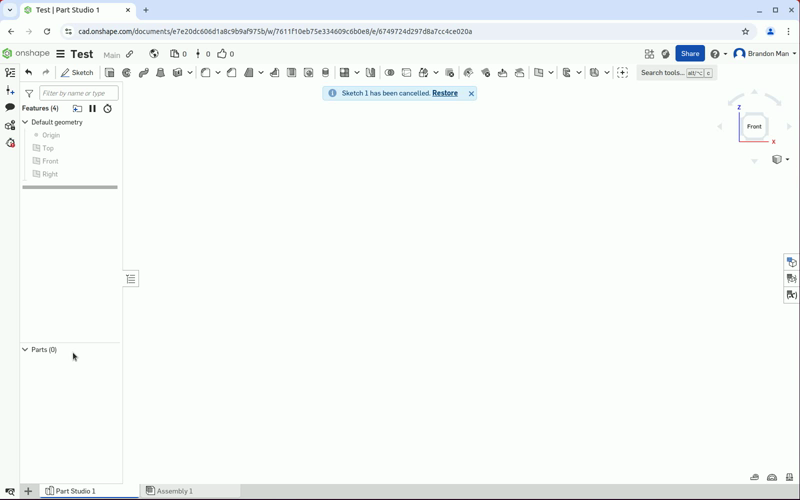
key_up(shift)
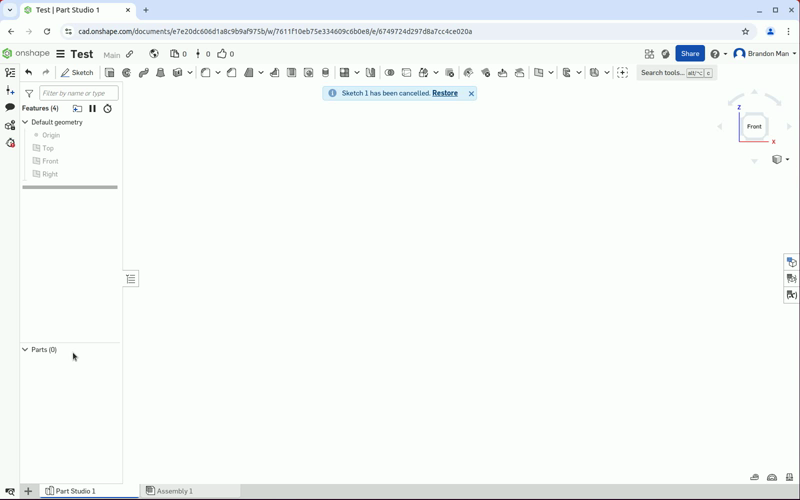
mouse_move(73, 352)
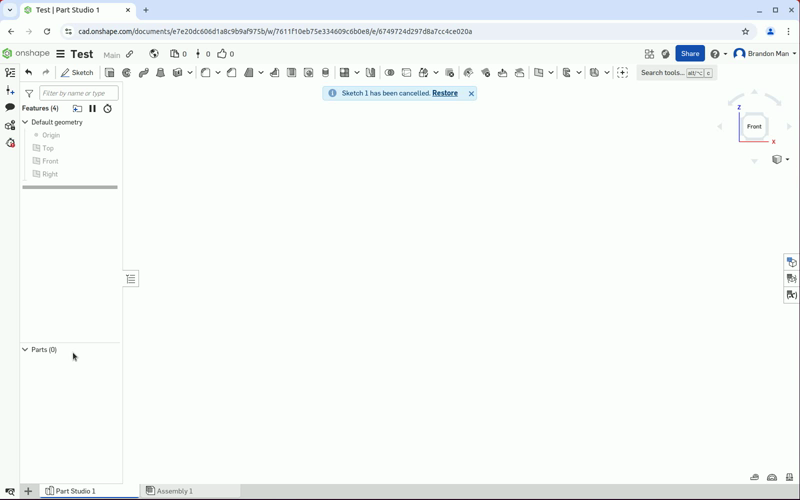
key(shift+y)
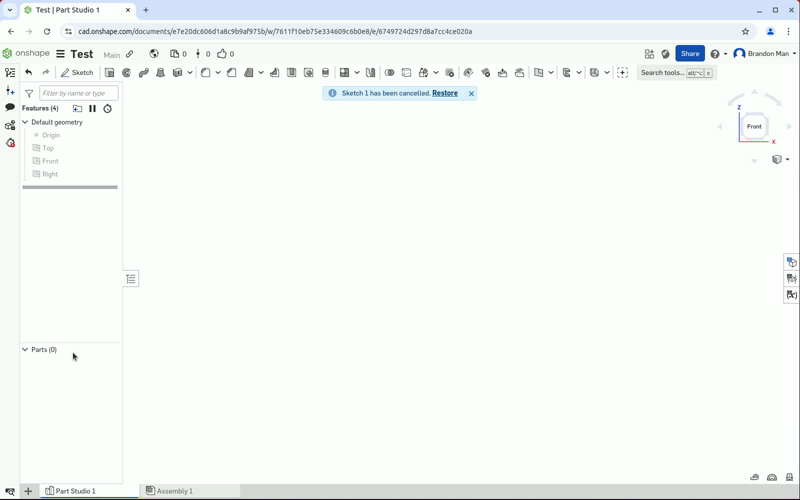
key(shift+s)
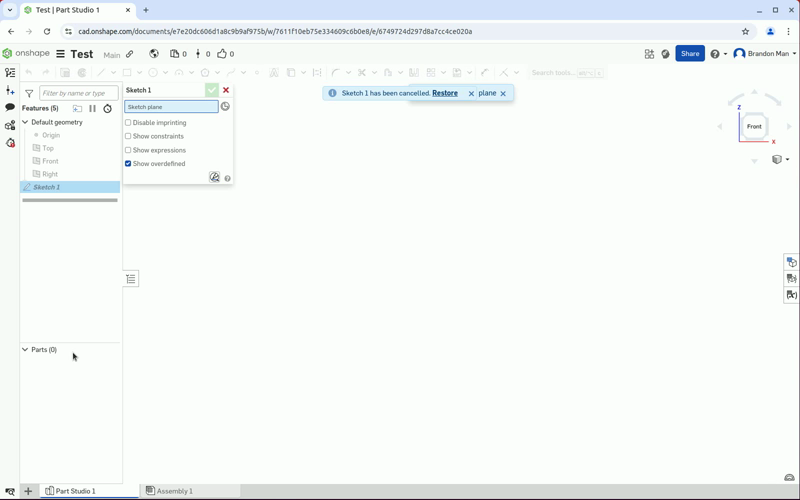
mouse_move(73, 163)
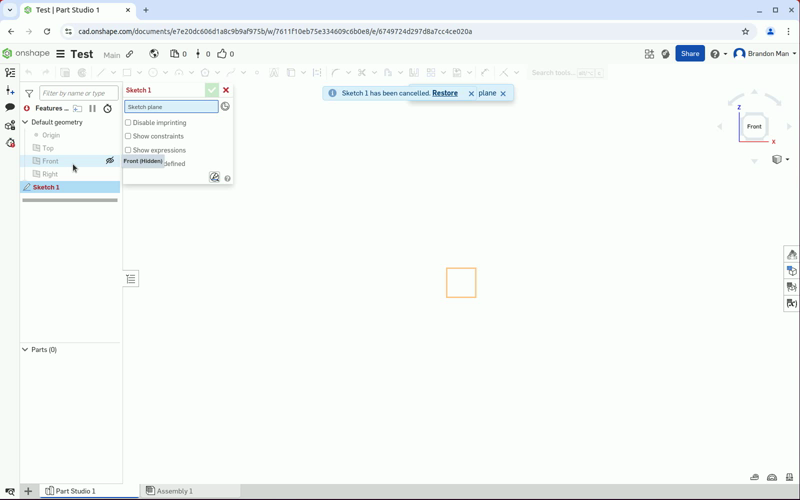
click(73, 163)
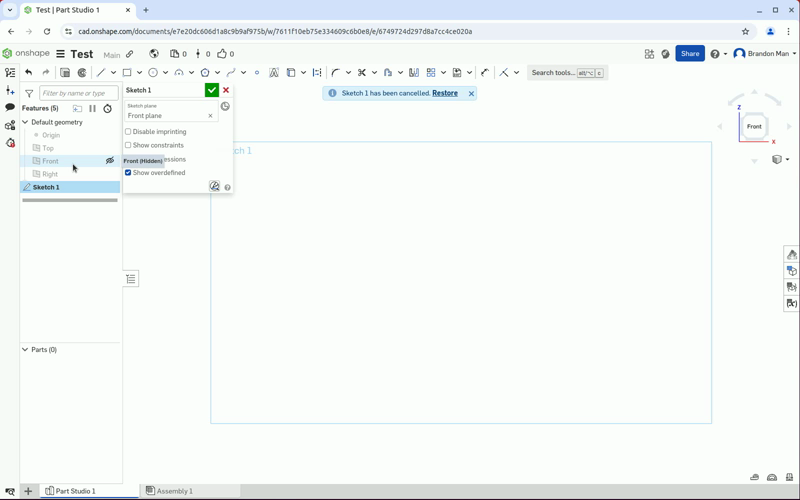
mouse_move(73, 352)
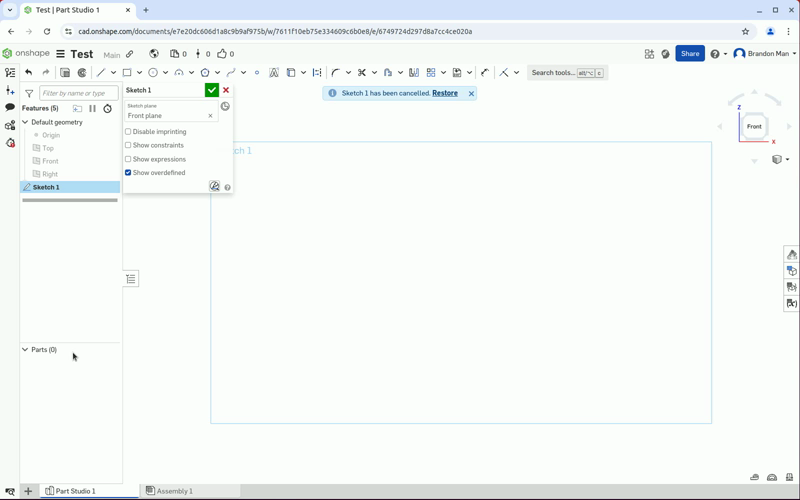
key(y)
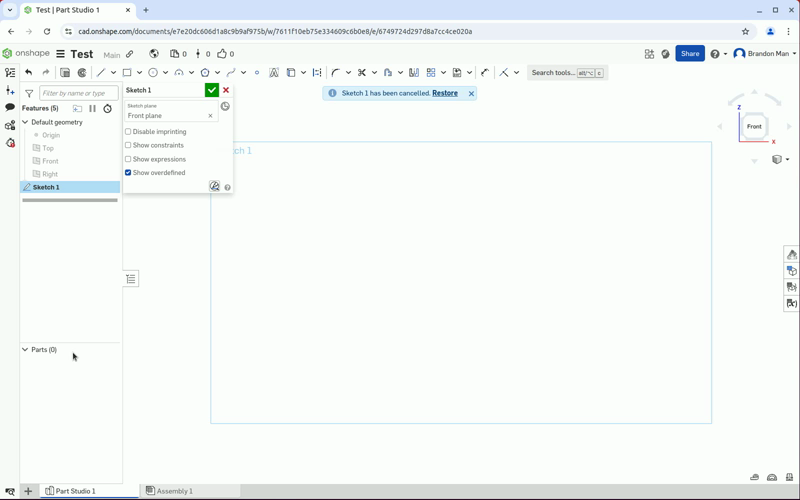
key(c)
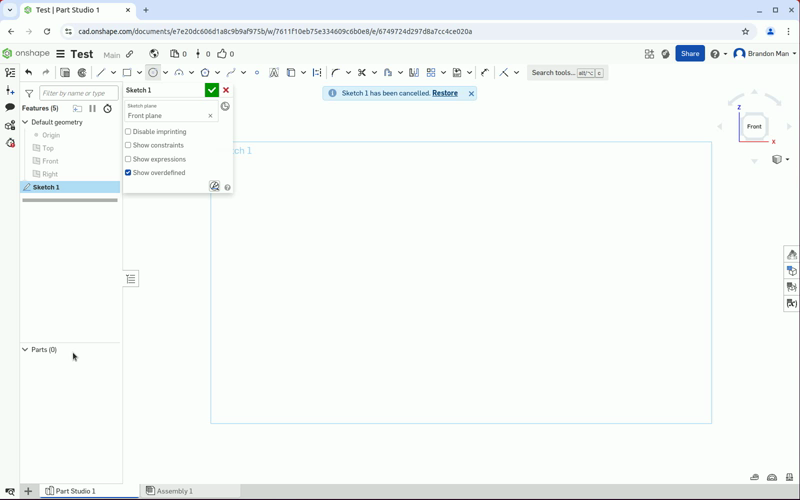
key_down(shift)
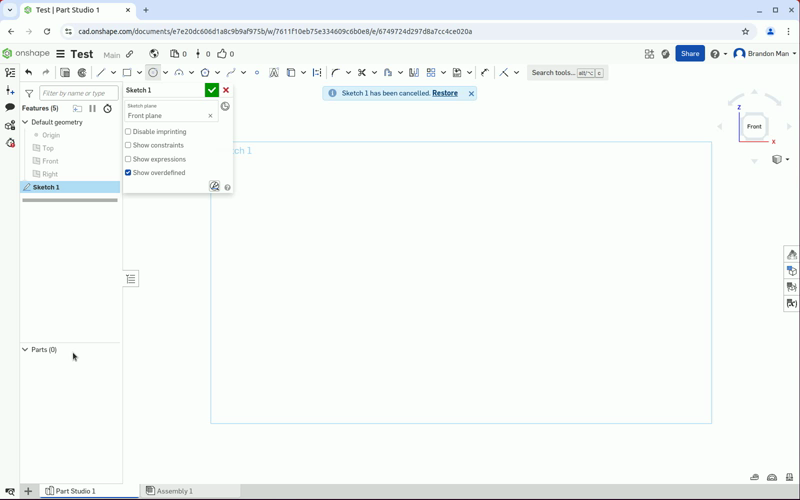
mouse_move(461, 282)
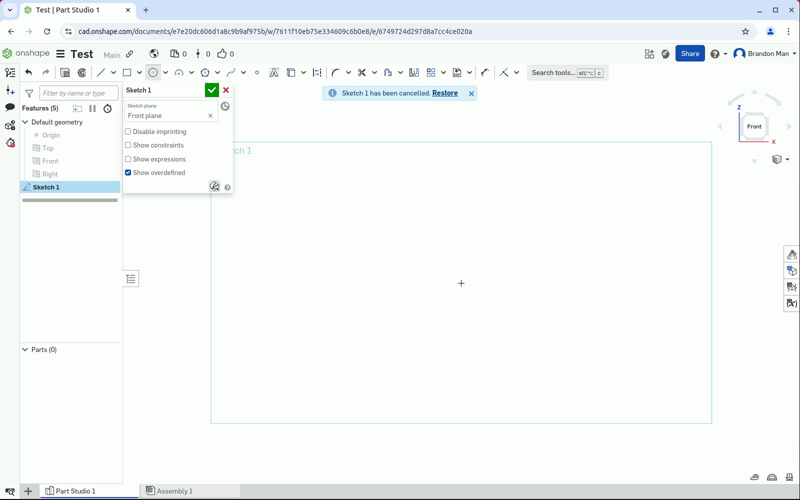
click(461, 282)
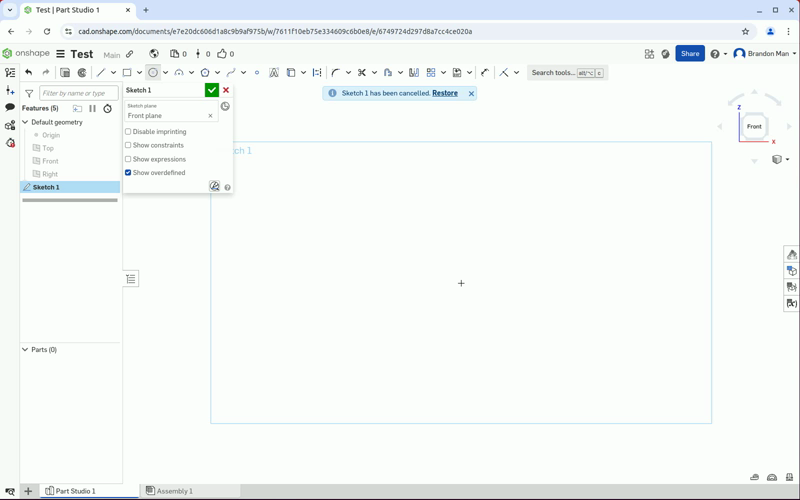
key_up(shift)
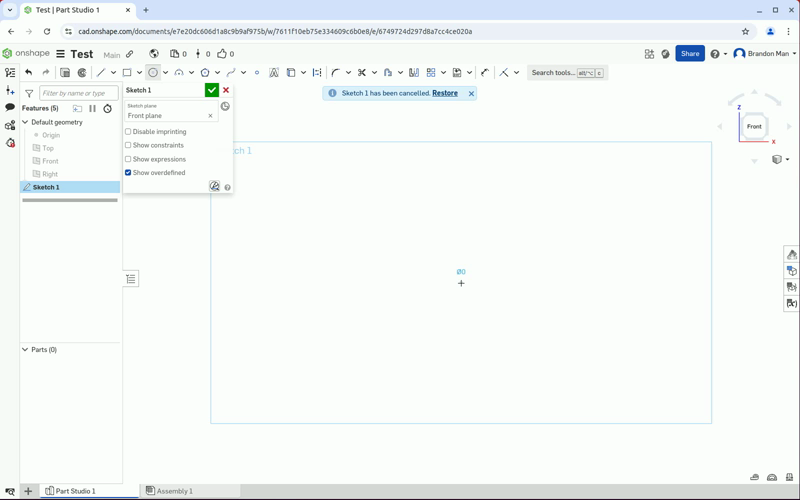
mouse_move(574, 282)
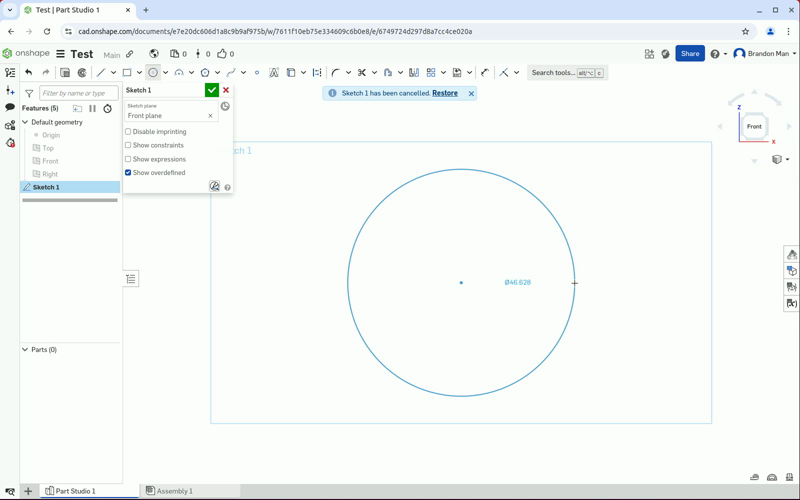
click(574, 282)
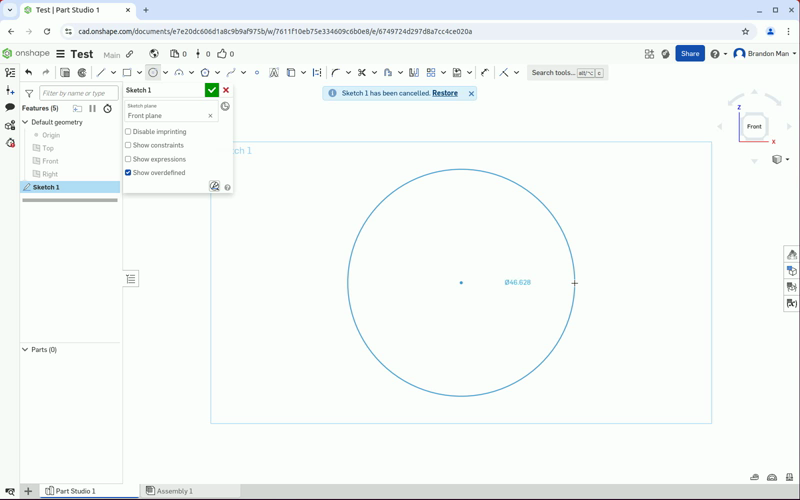
key(esc)
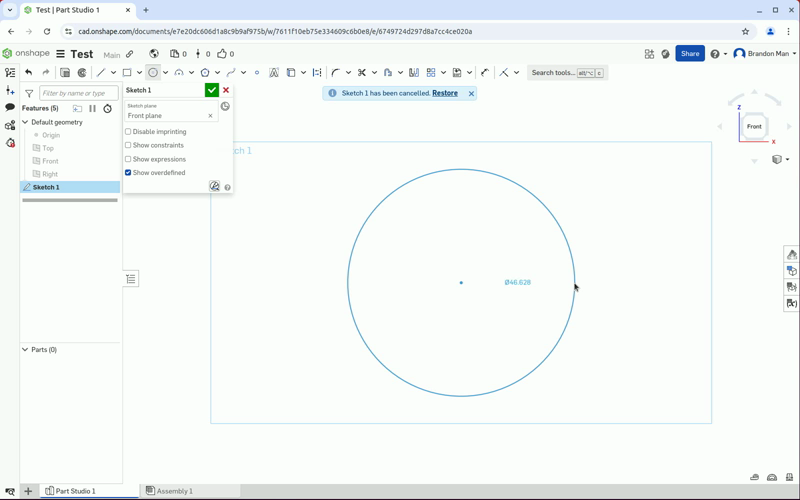
key(c)
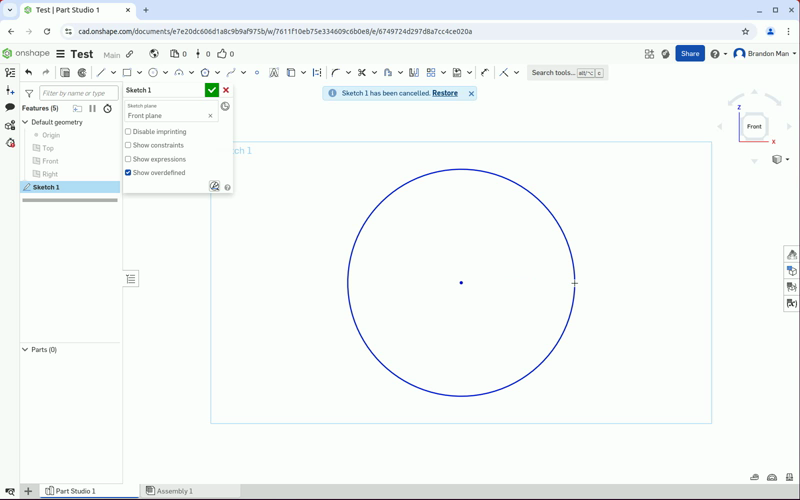
key_down(shift)
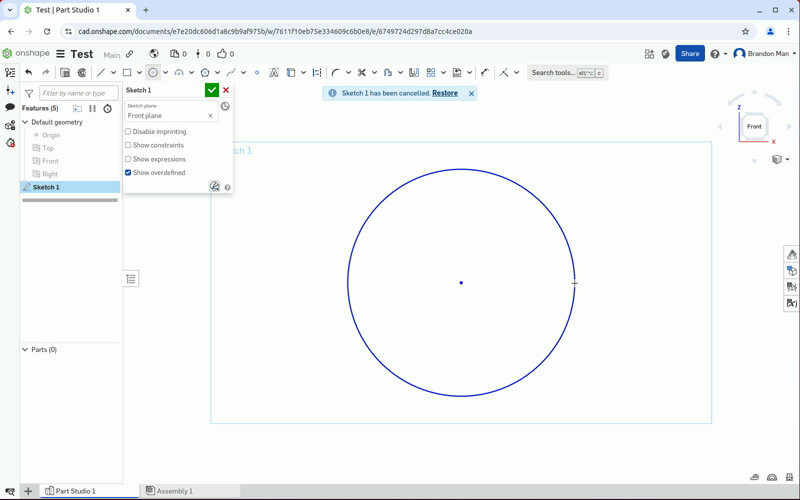
mouse_move(461, 282)
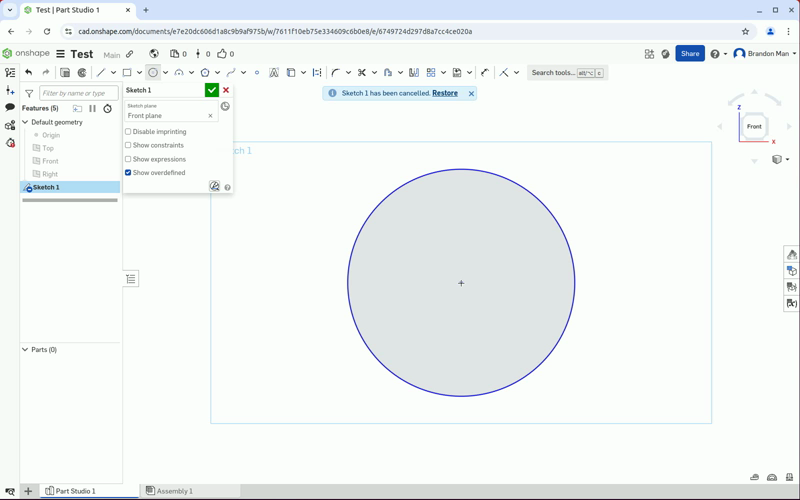
click(461, 282)
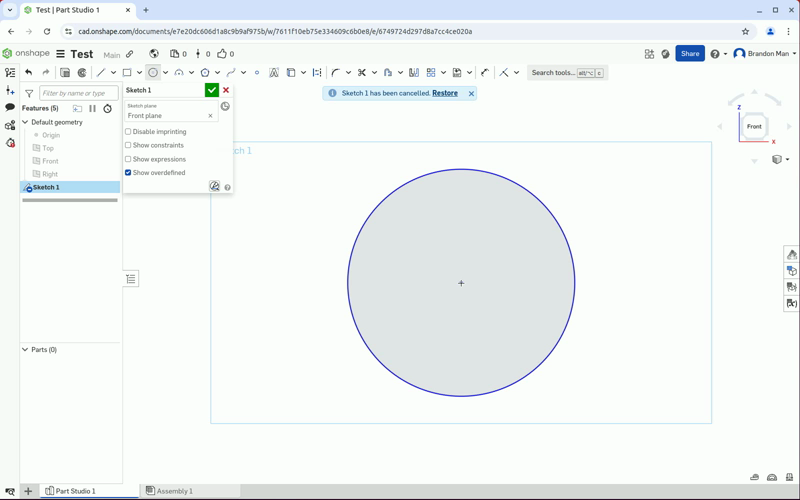
key_up(shift)
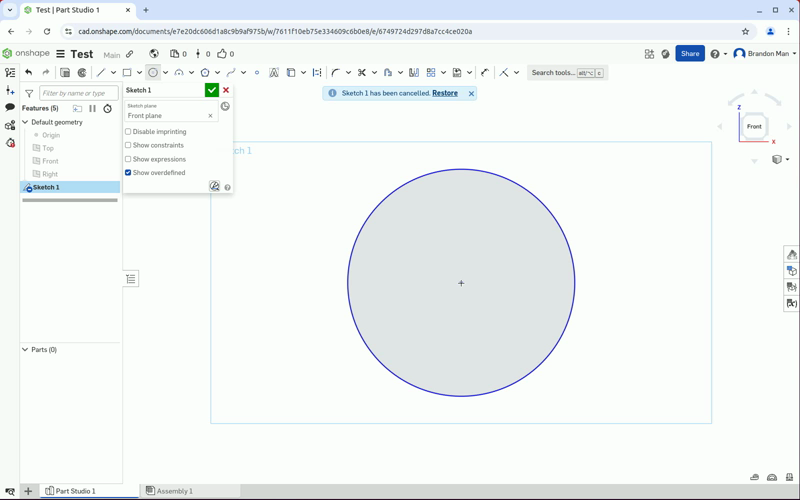
mouse_move(501, 282)
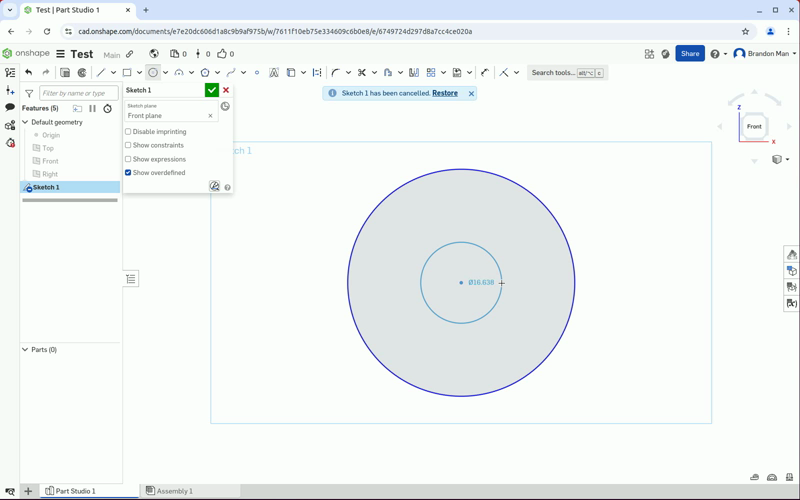
click(501, 282)
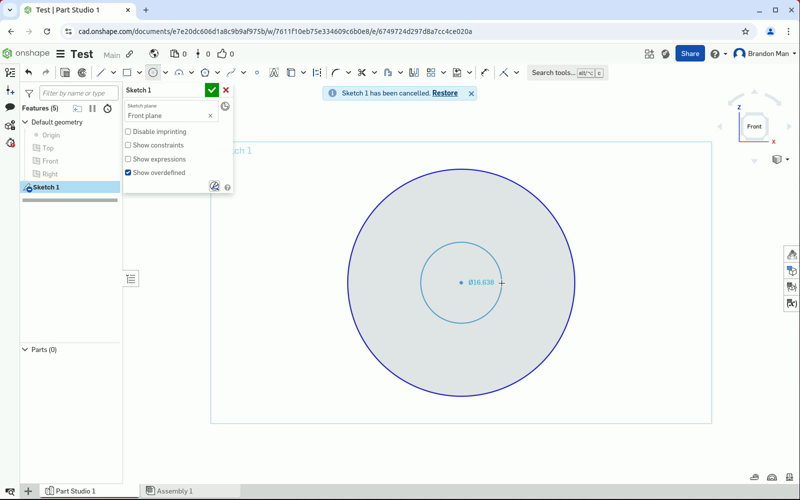
key(esc)
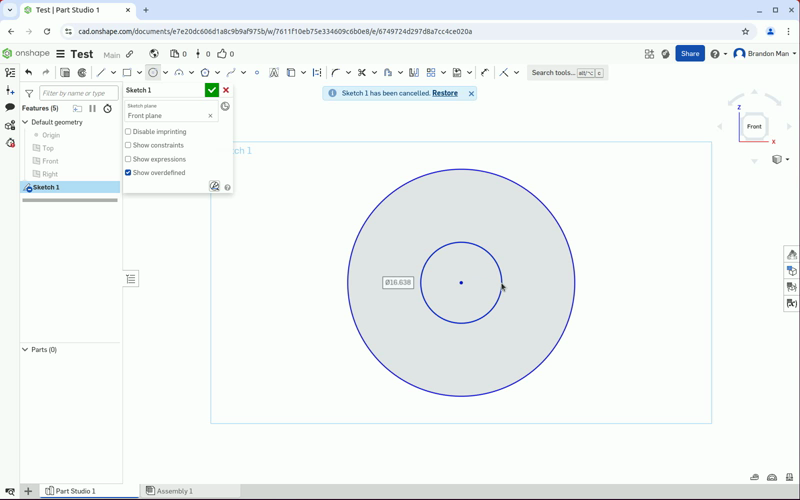
mouse_move(538, 293)
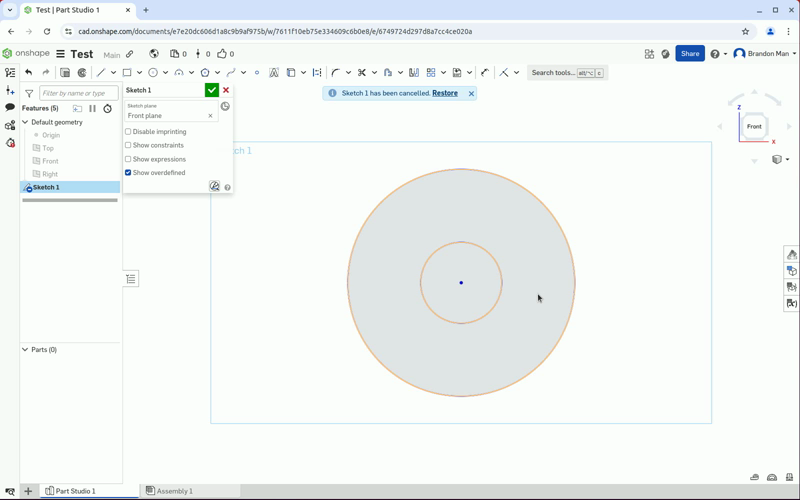
click(538, 293)
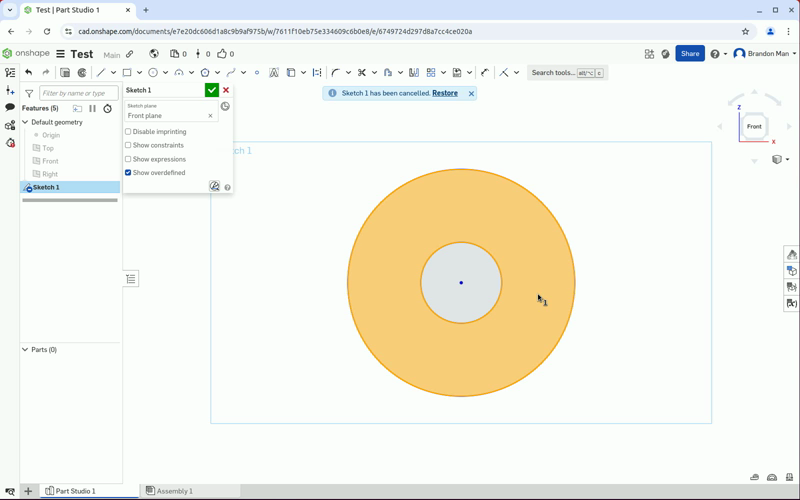
mouse_move(73, 352)
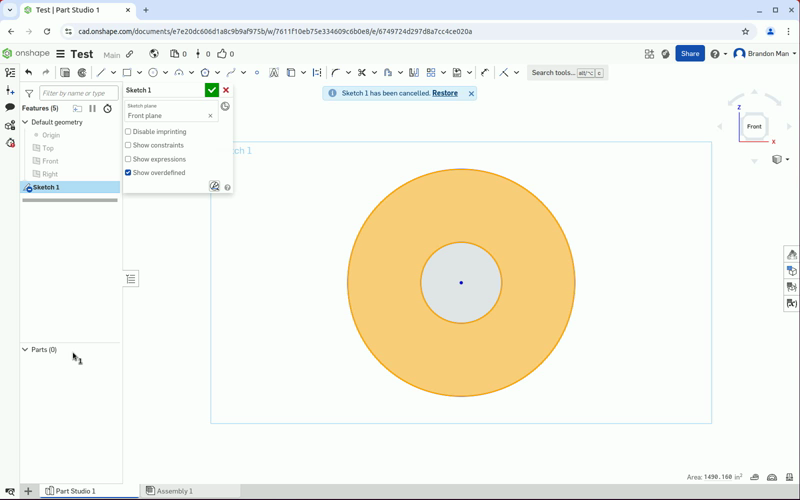
key(shift+y)
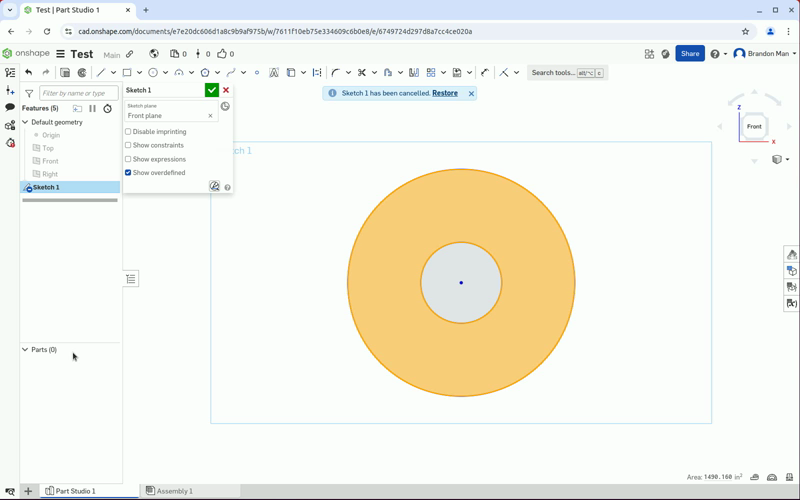
key(shift+e)
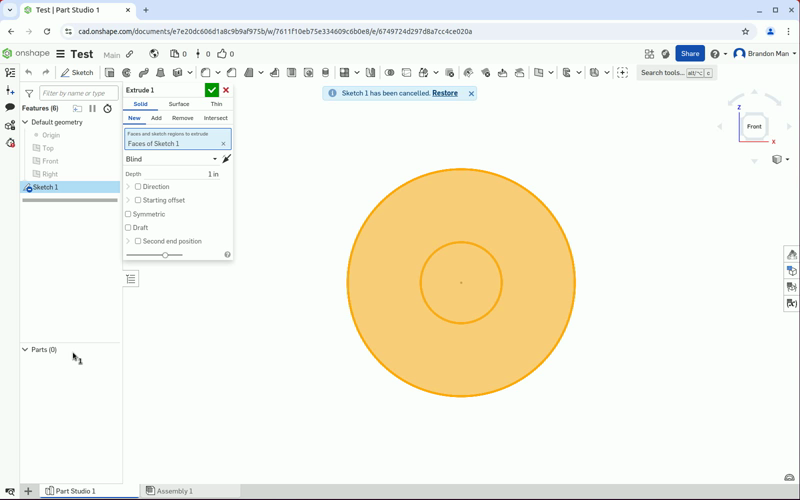
mouse_move(143, 106)
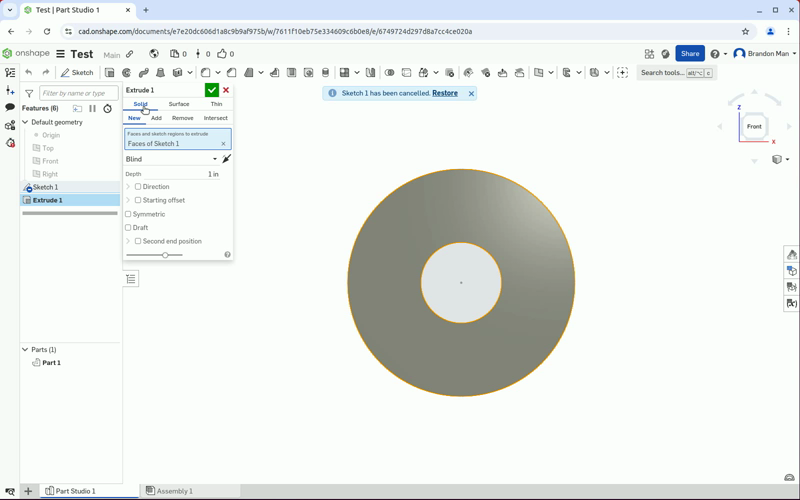
click(143, 106)
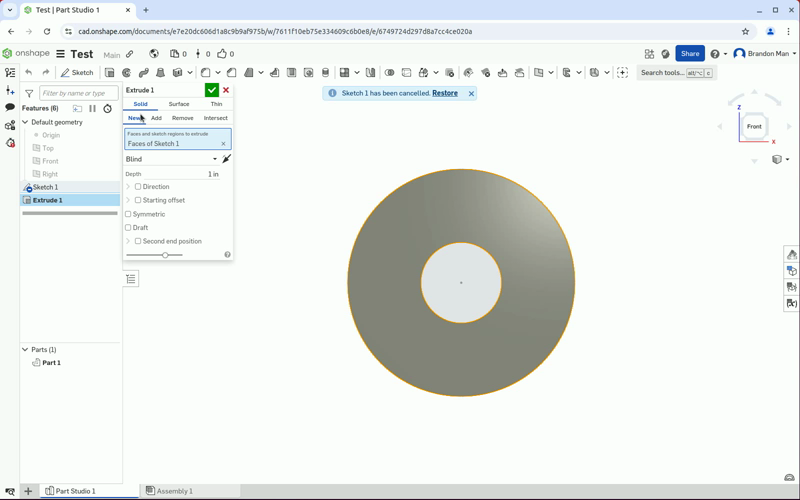
mouse_move(137, 120)
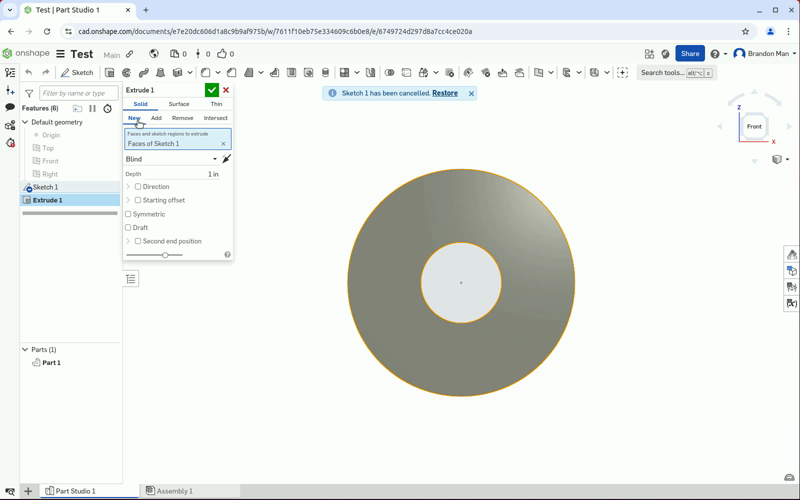
click(137, 120)
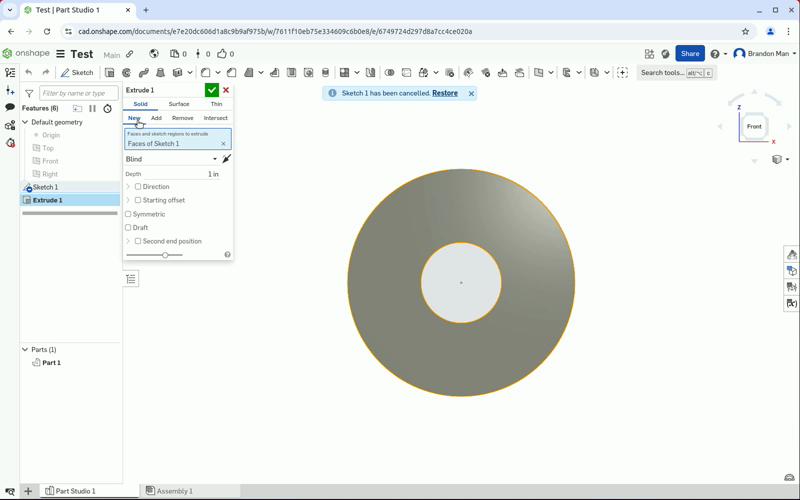
key(tab, 4)
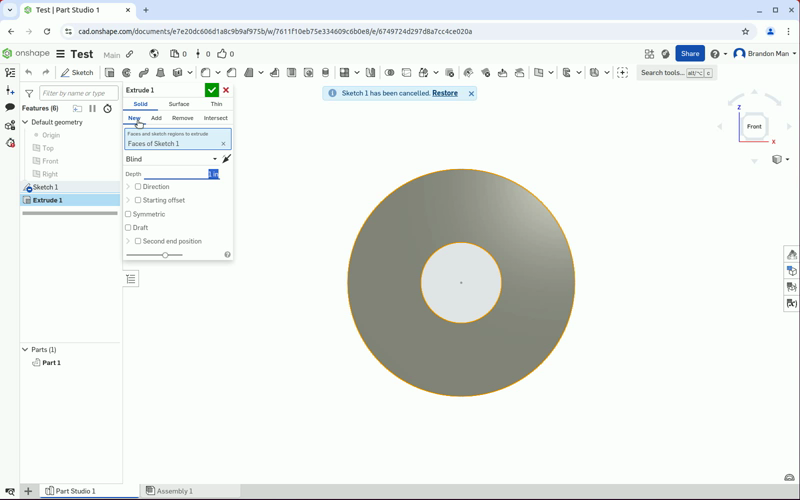
text(4.574)
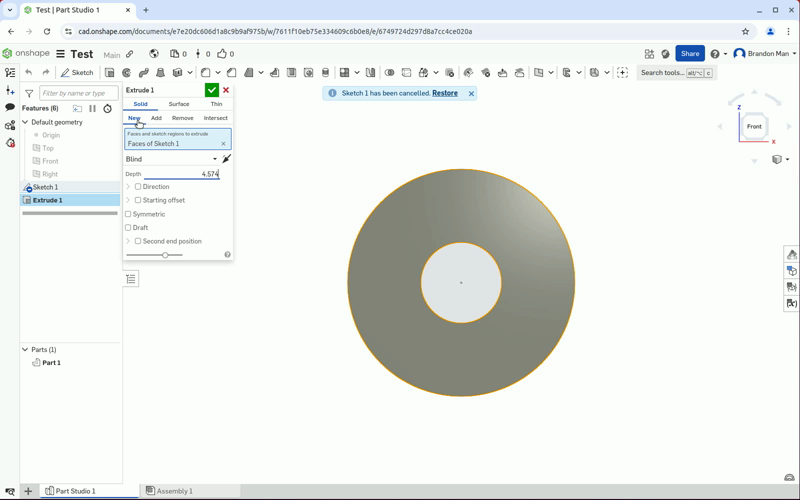
key(enter)
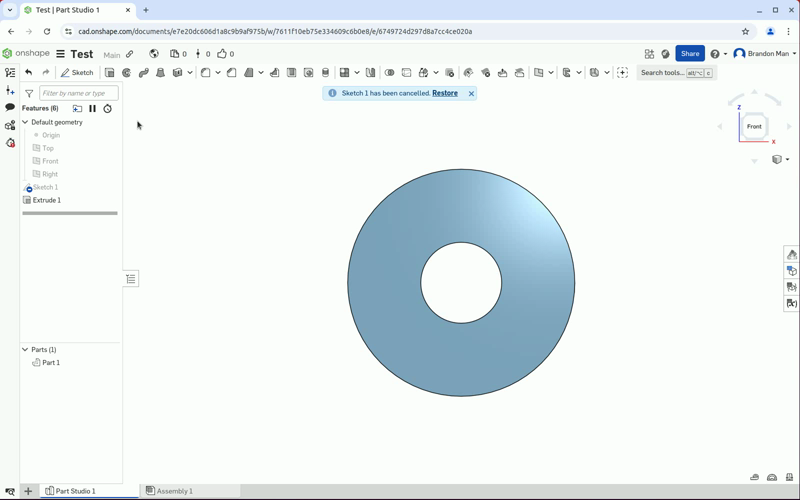
key(shift+h)
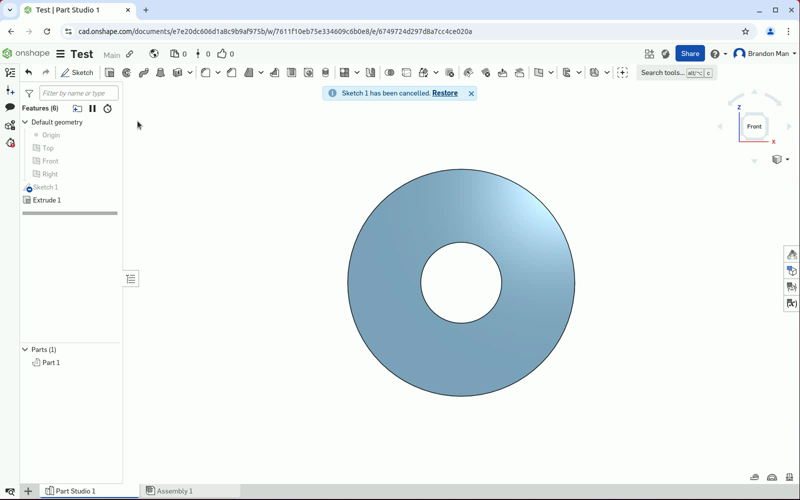
key(shift+h)
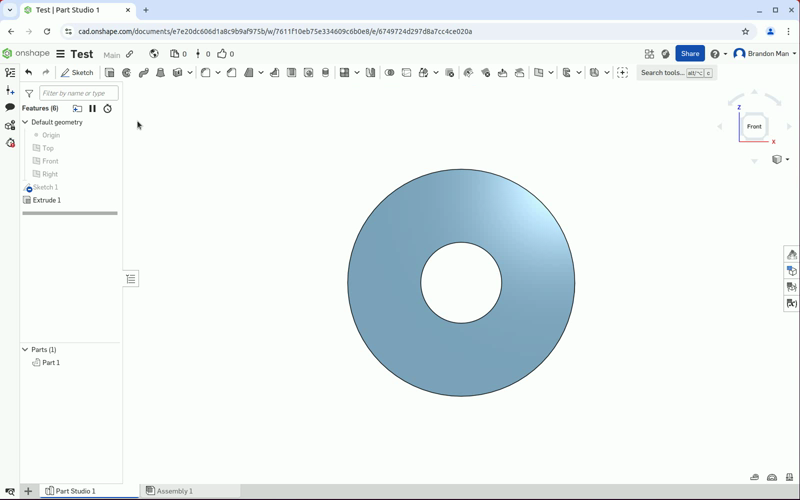
mouse_move(73, 189)
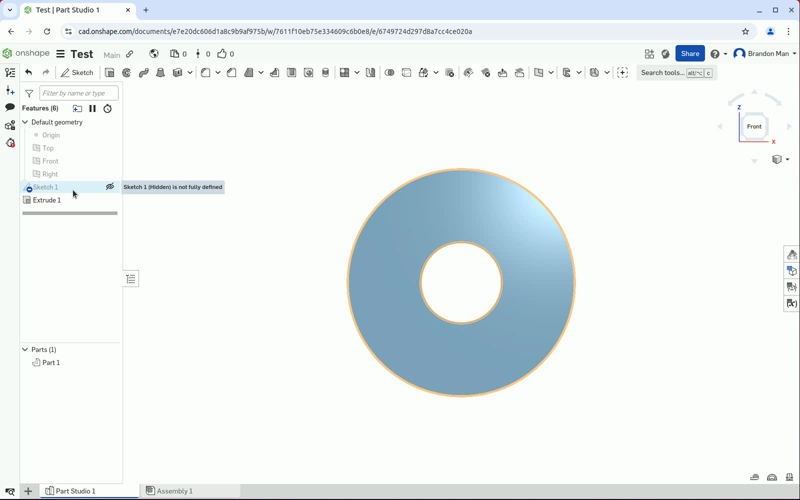
click(73, 189)
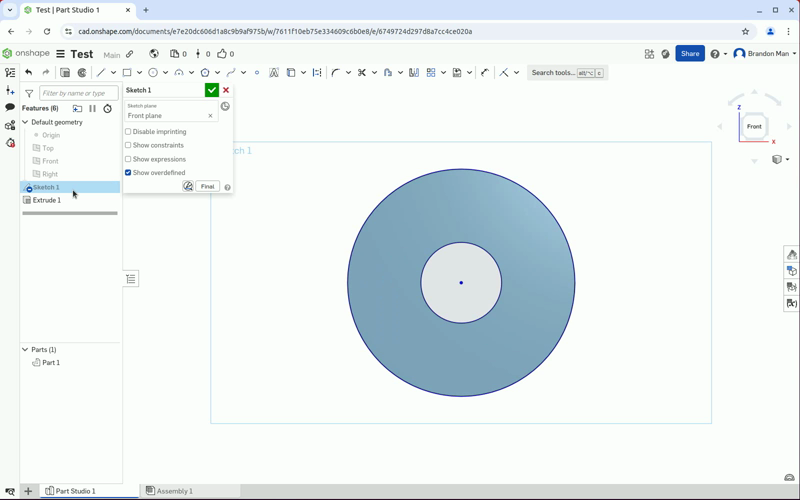
mouse_move(229, 92)
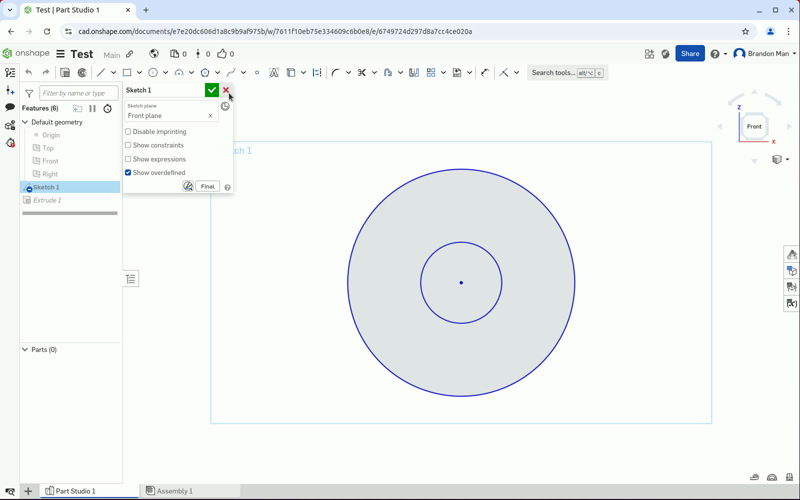
click(229, 92)
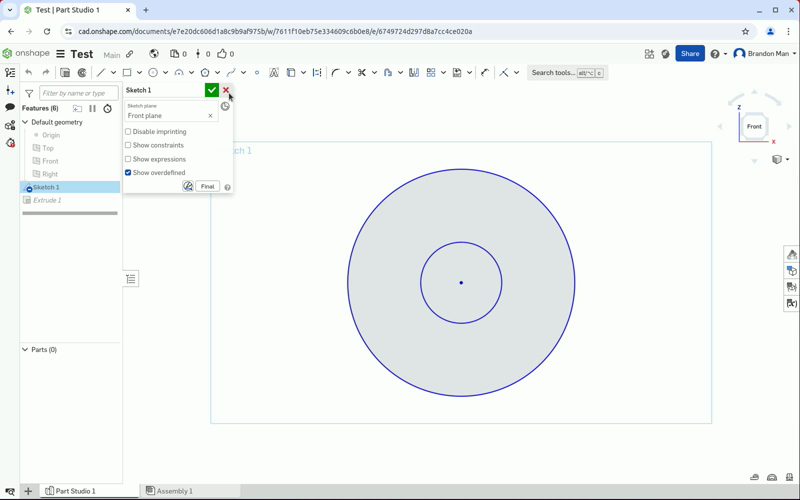
key(shift+s)
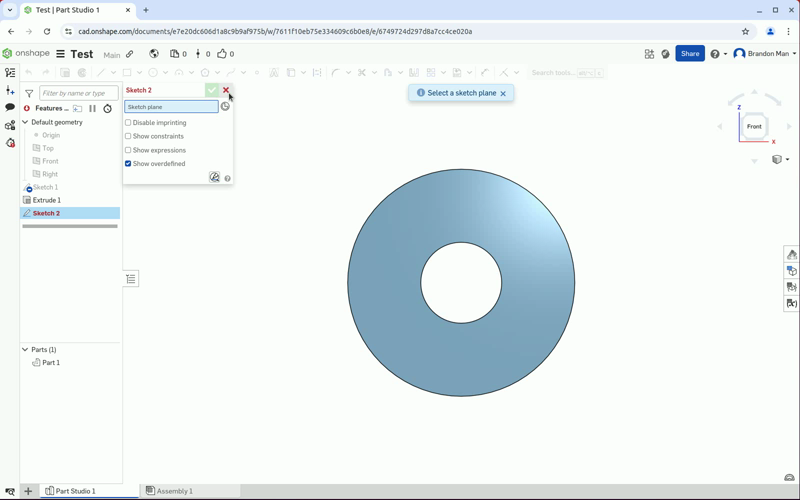
mouse_move(73, 163)
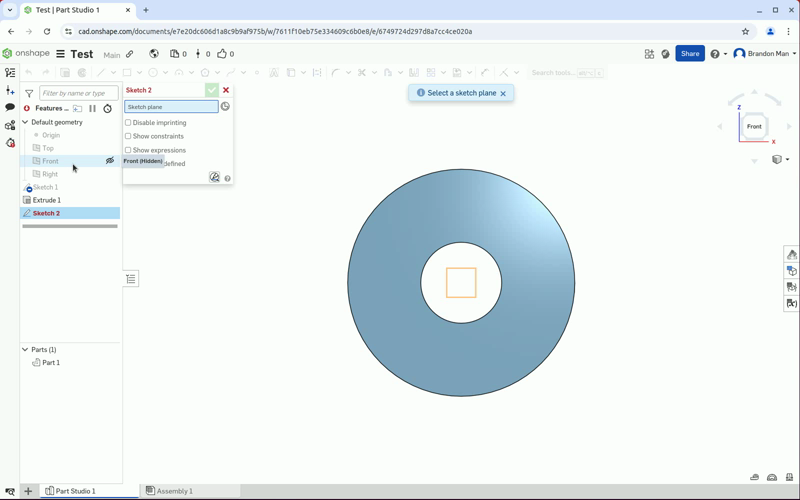
click(73, 163)
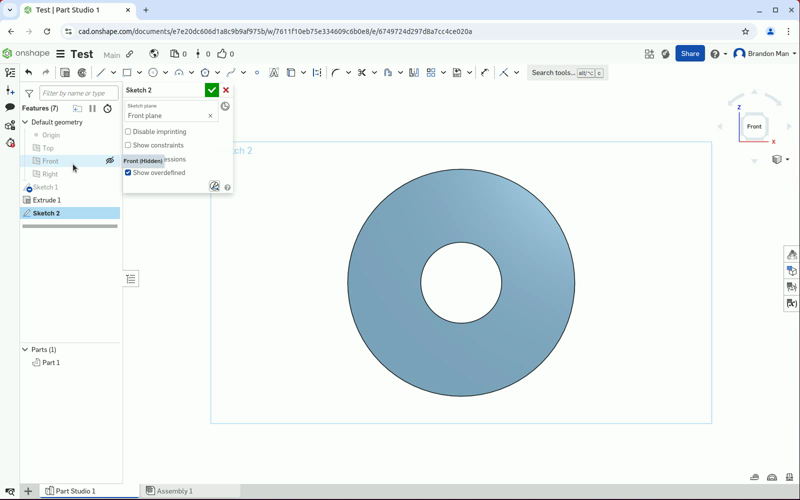
mouse_move(73, 352)
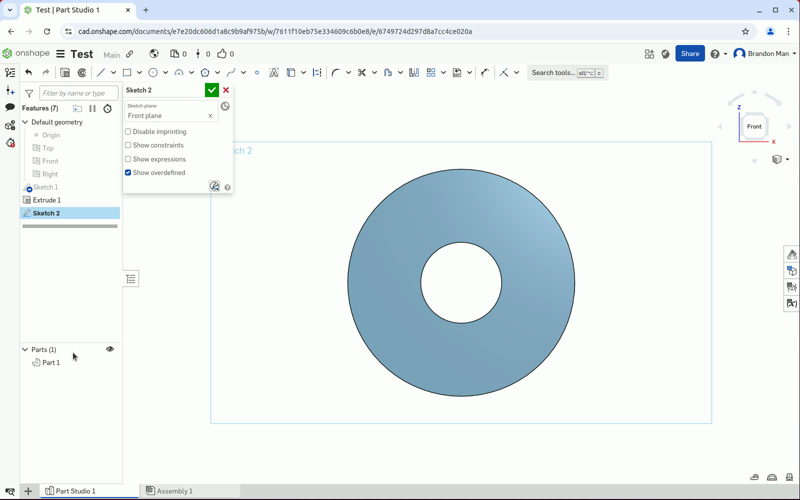
key(y)
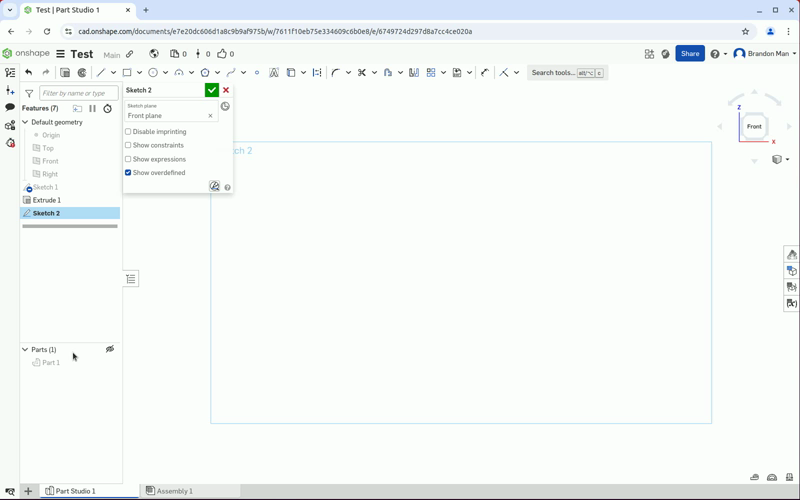
key(c)
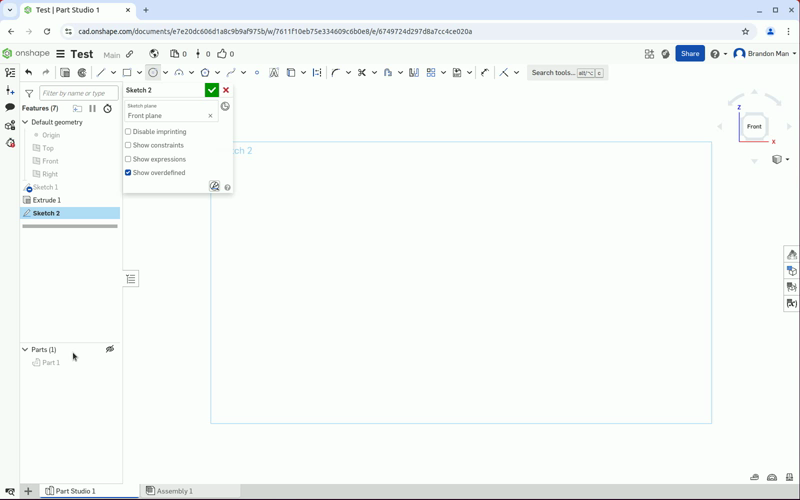
key_down(shift)
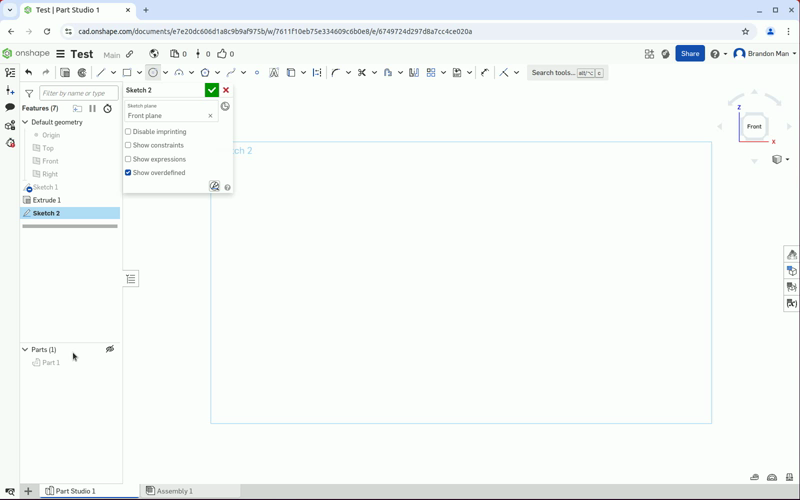
mouse_move(460, 282)
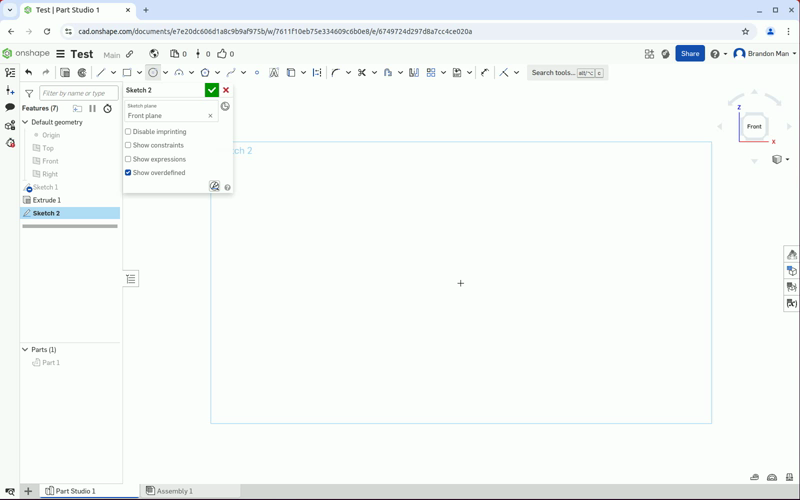
click(460, 282)
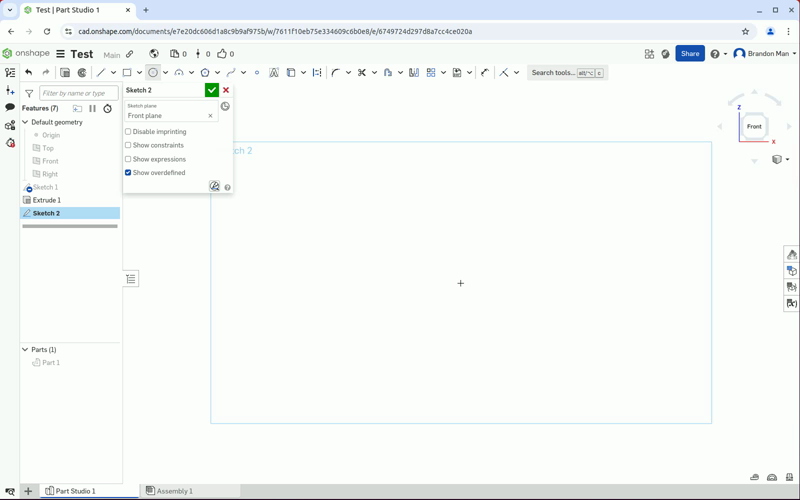
key_up(shift)
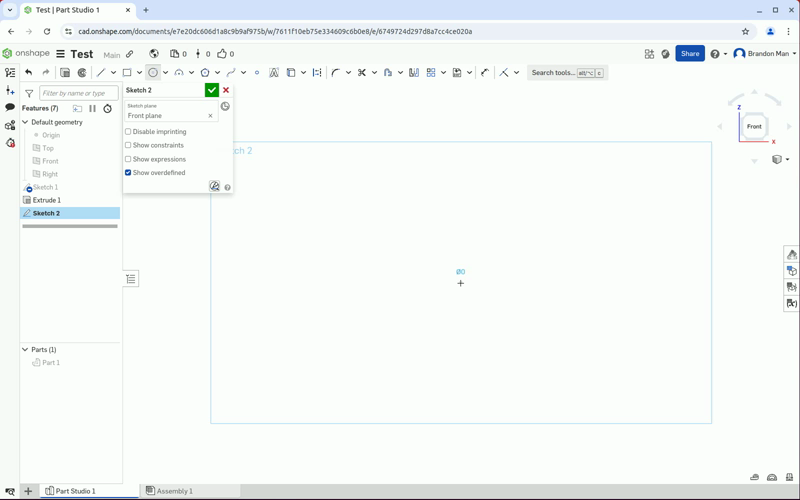
mouse_move(500, 282)
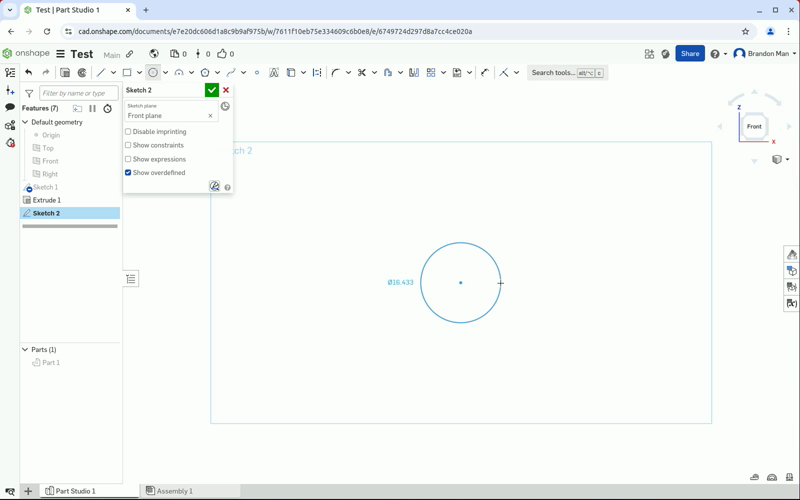
click(500, 282)
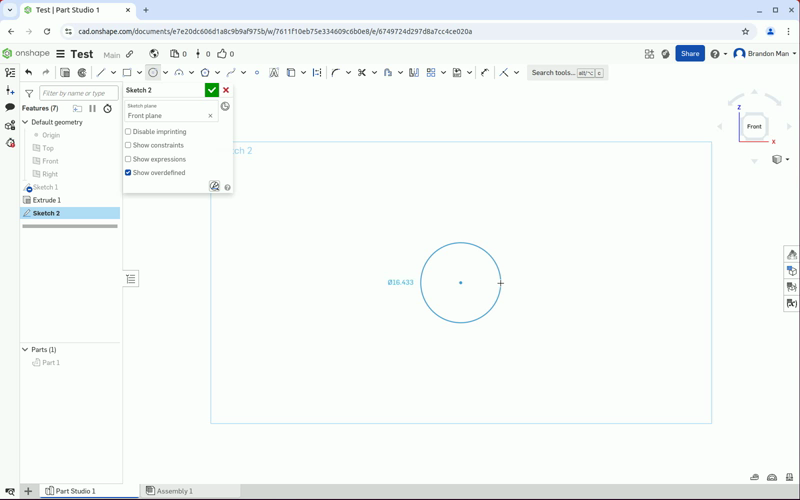
key(esc)
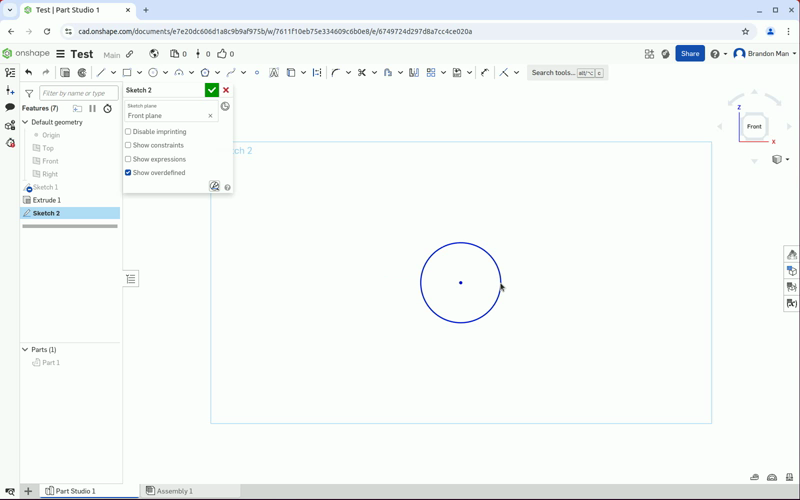
key(c)
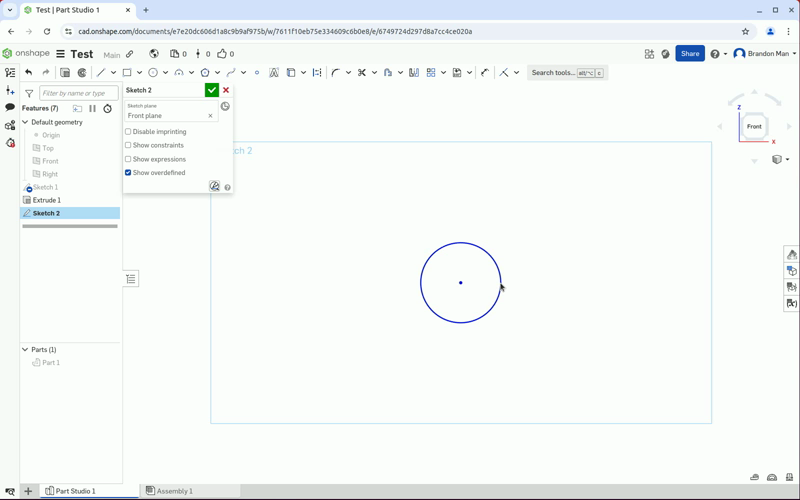
key_down(shift)
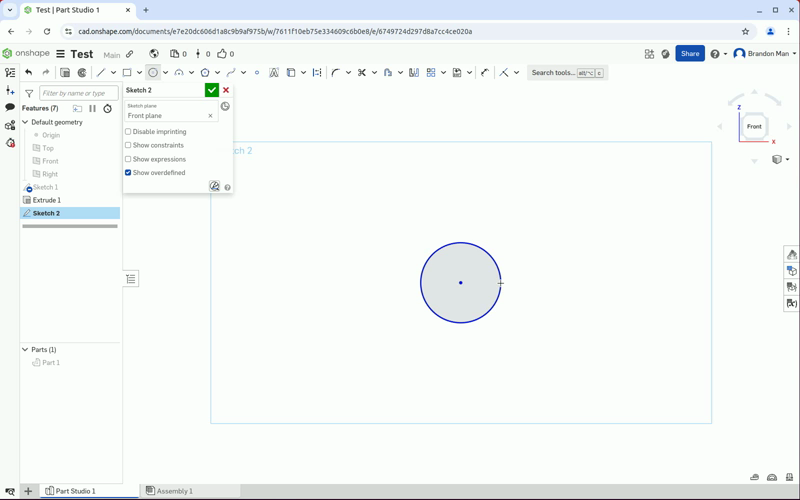
mouse_move(460, 282)
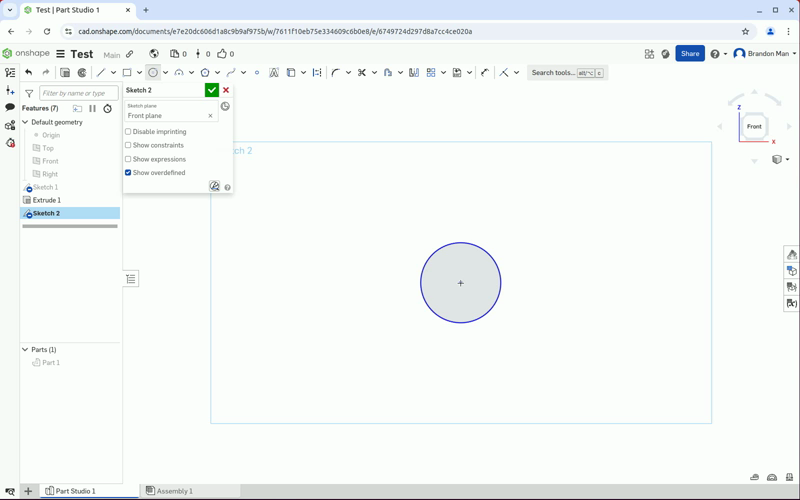
click(460, 282)
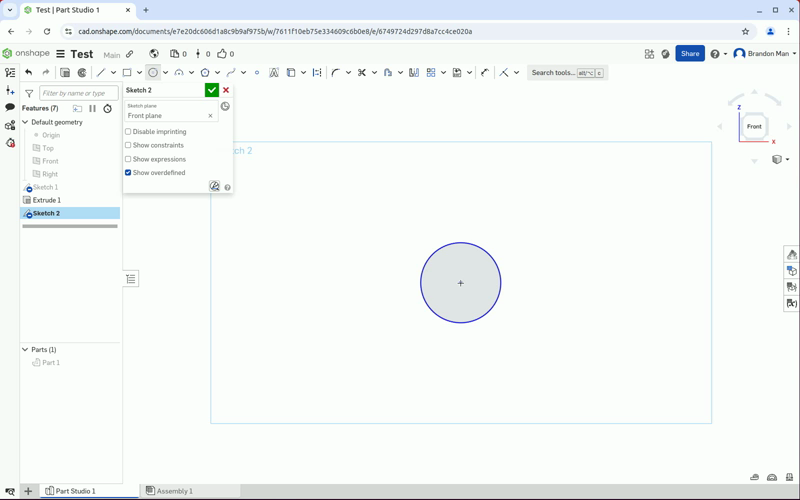
key_up(shift)
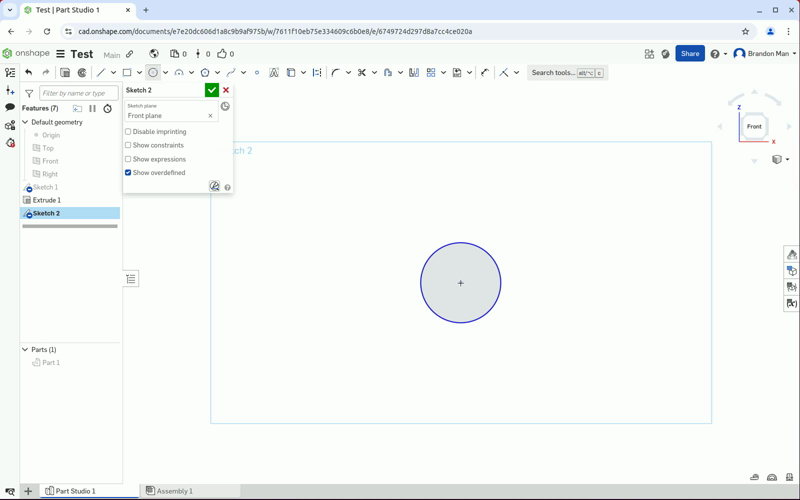
mouse_move(472, 282)
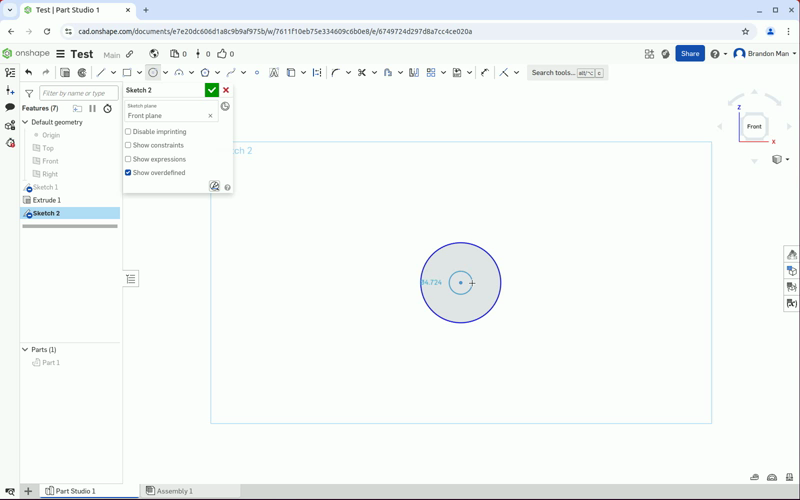
click(472, 282)
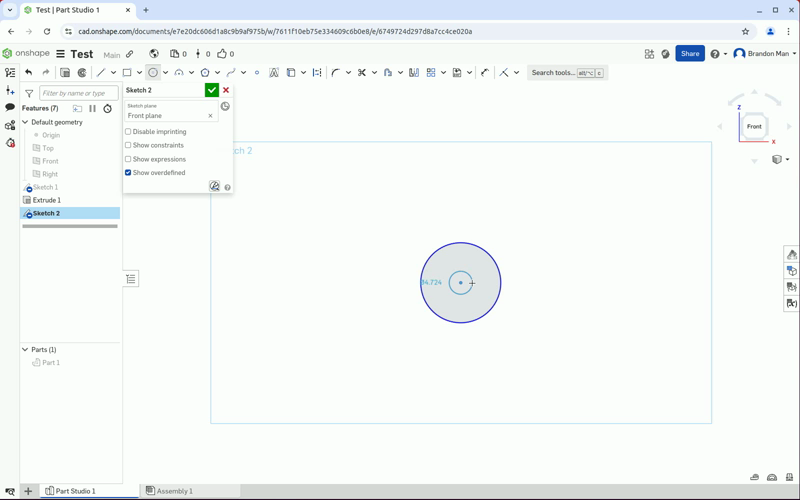
key(esc)
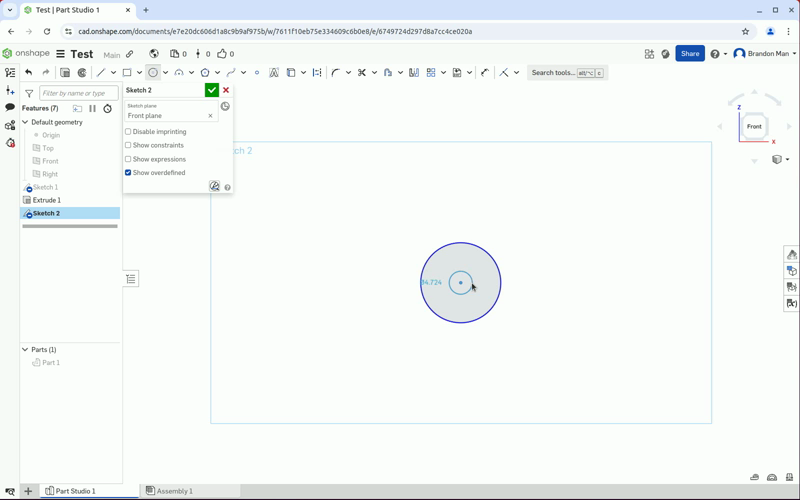
mouse_move(494, 295)
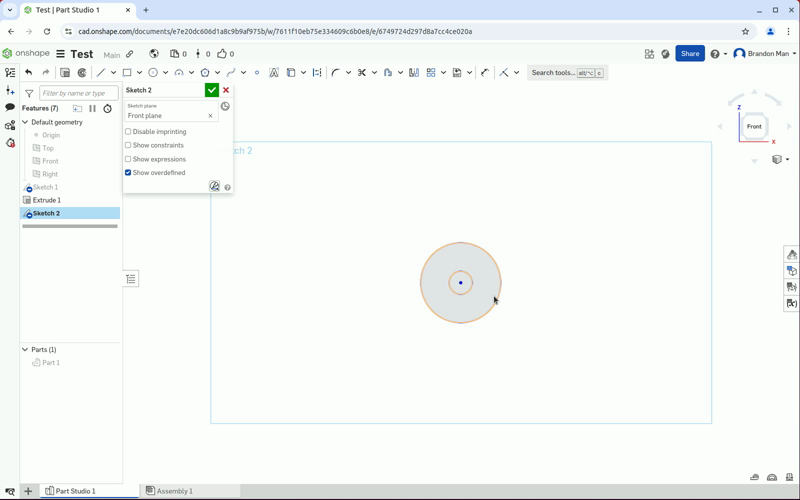
click(494, 295)
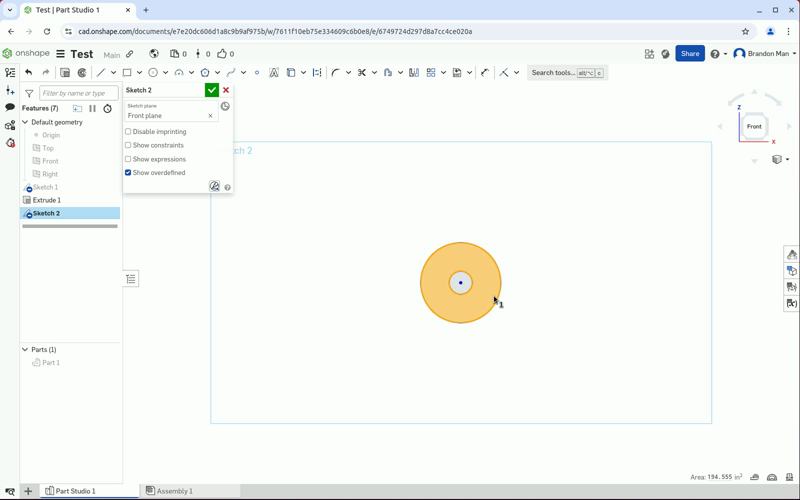
mouse_move(73, 352)
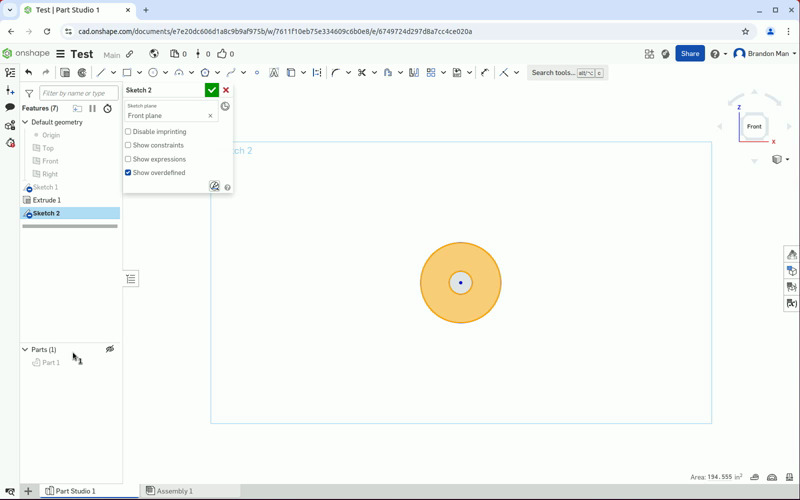
key(shift+y)
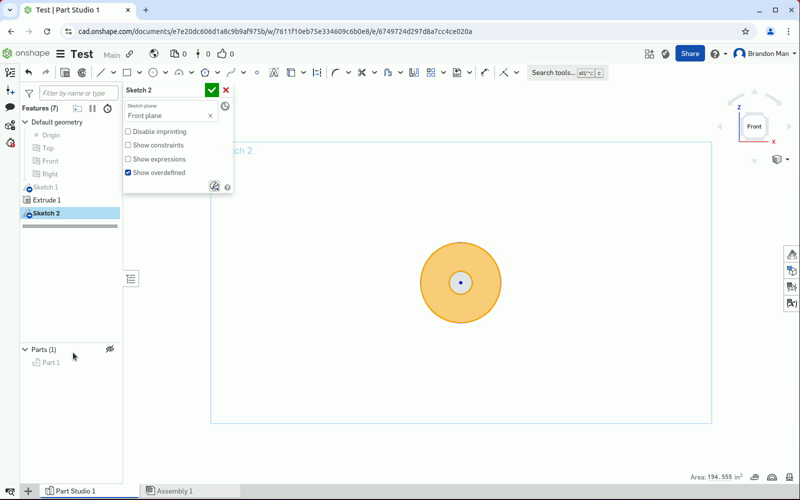
key(shift+e)
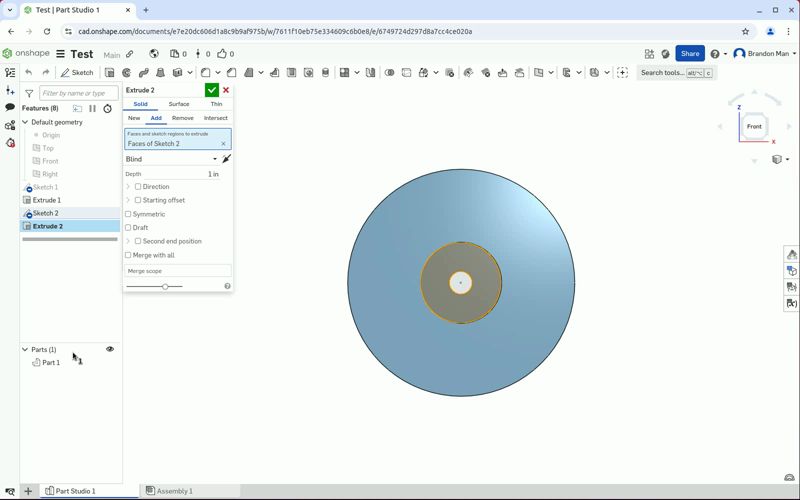
mouse_move(143, 106)
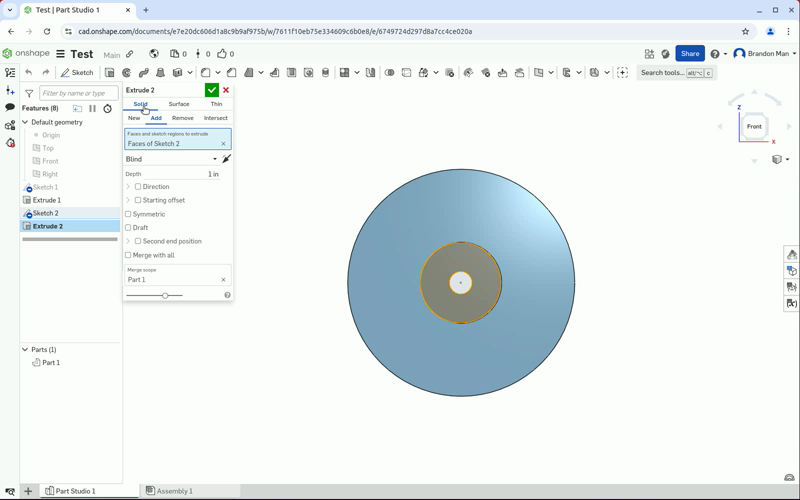
click(143, 106)
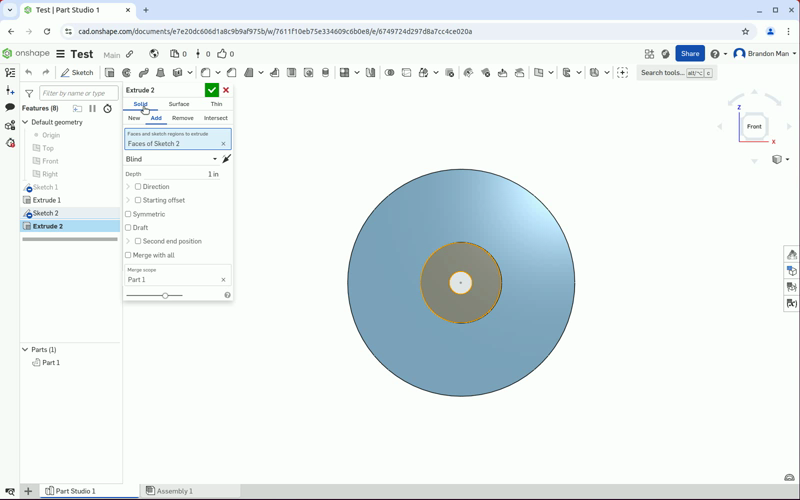
mouse_move(137, 120)
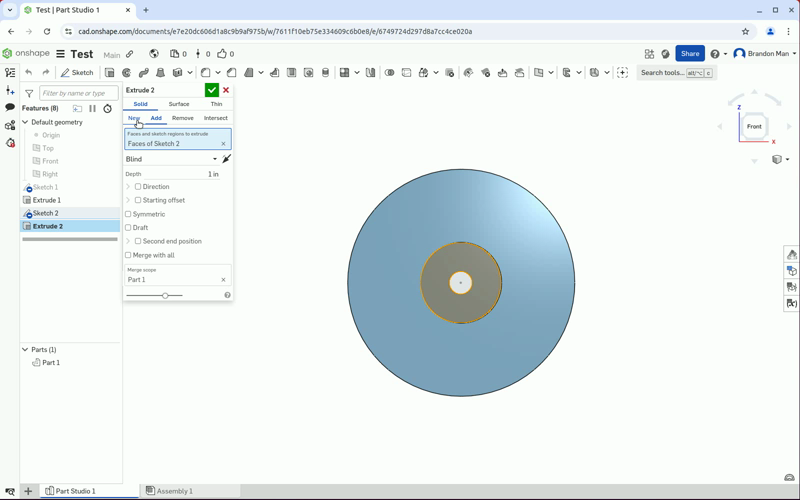
click(137, 120)
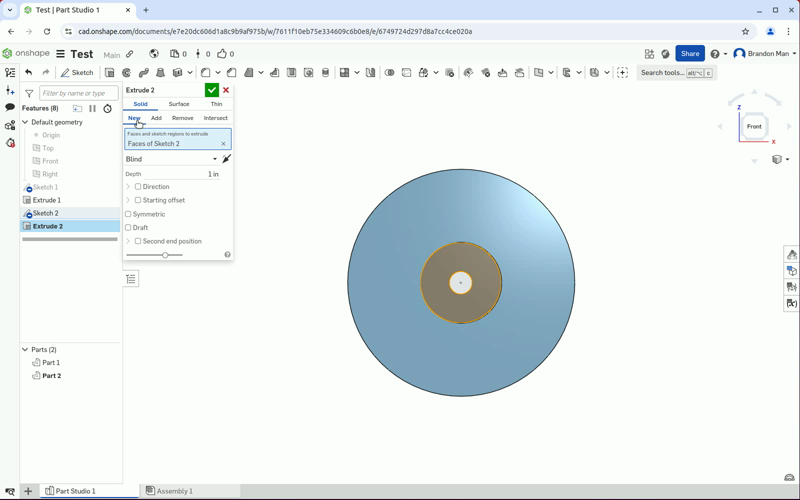
key(tab, 4)
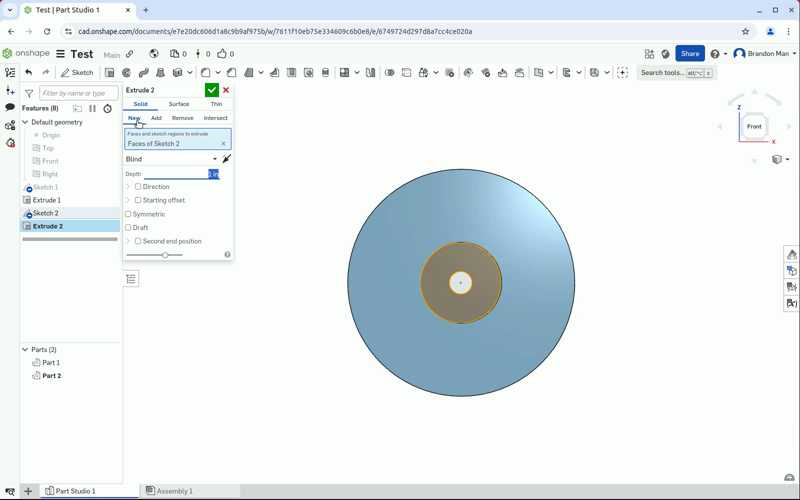
text(4.574)
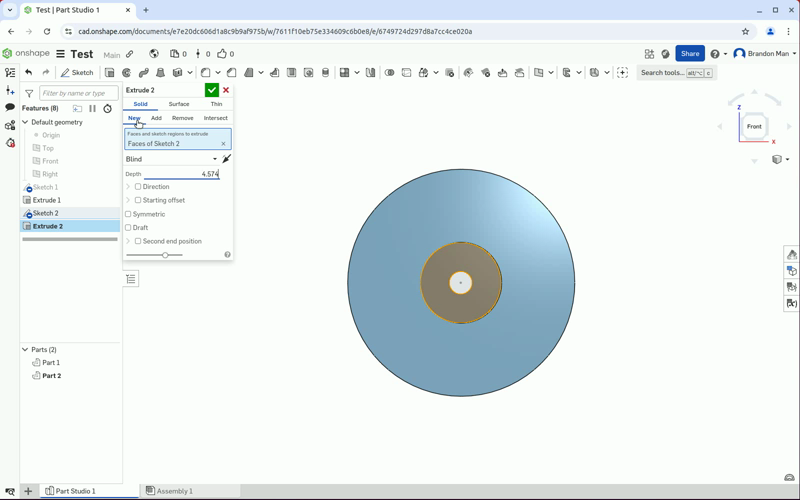
key(enter)
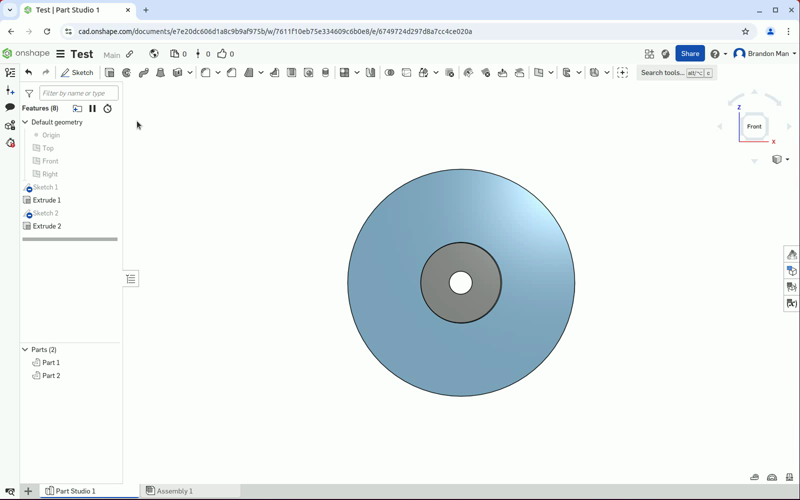
key(shift+h)
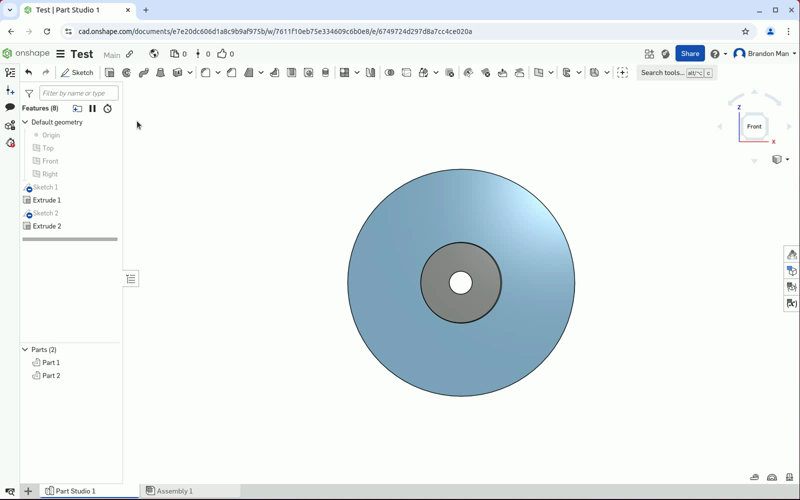
key(shift+h)
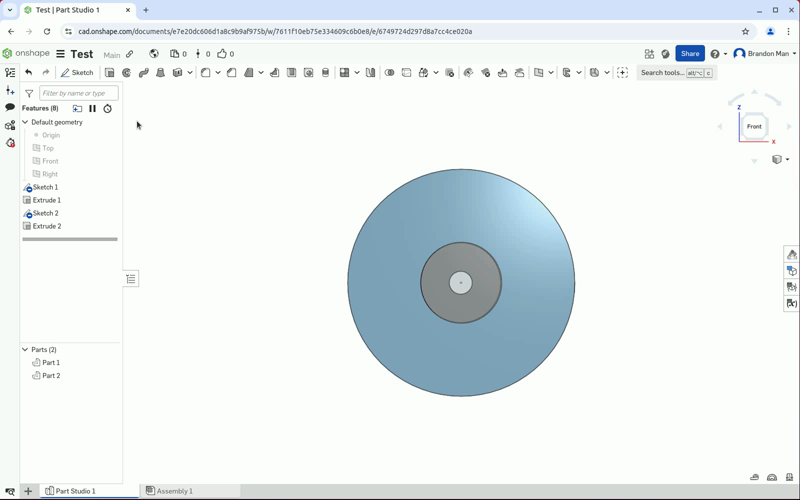
key(shift+7)
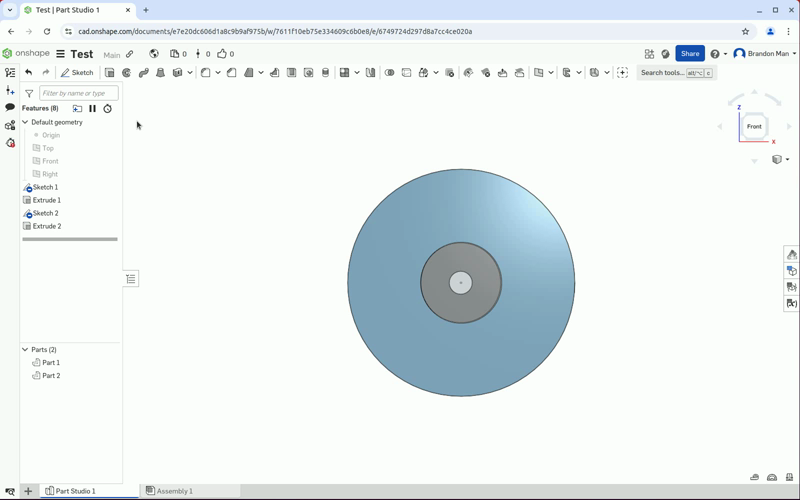
key(left, 2)
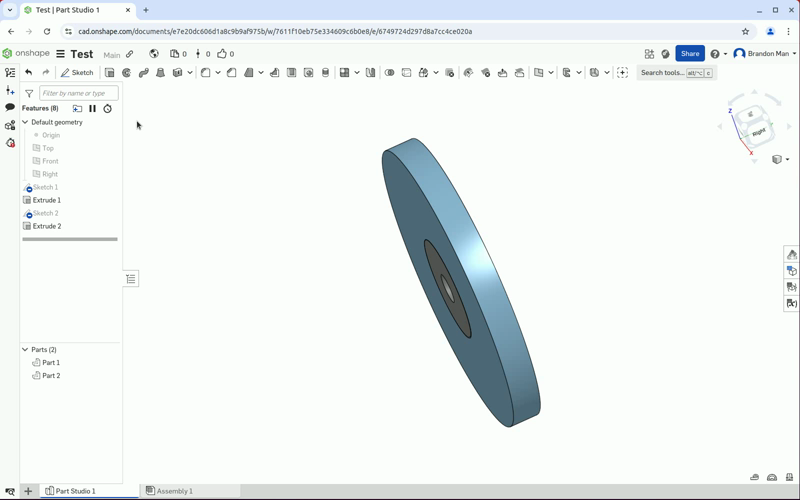
key(down, 2)
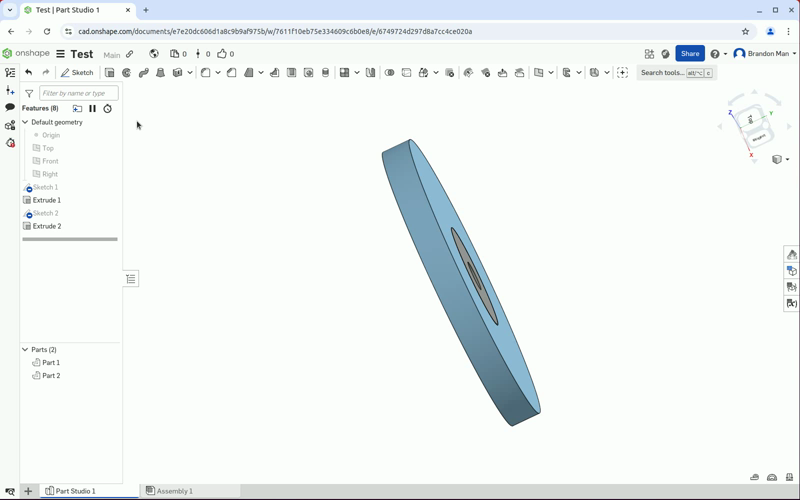
key(up, 2)
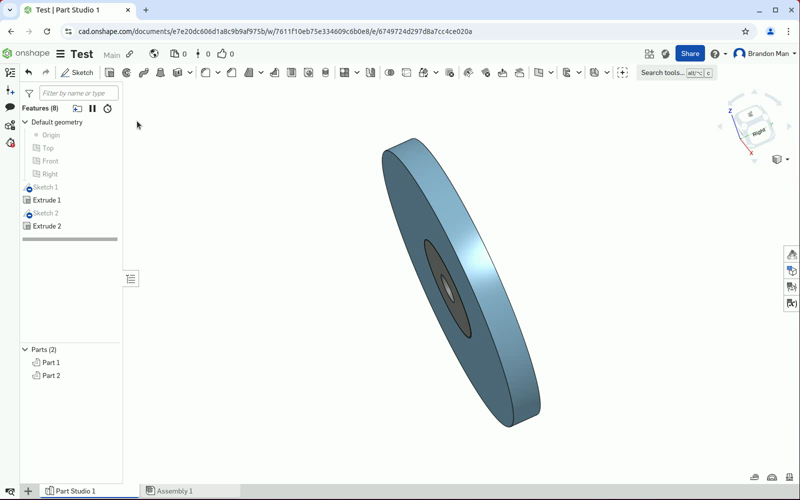
key(right, 2)
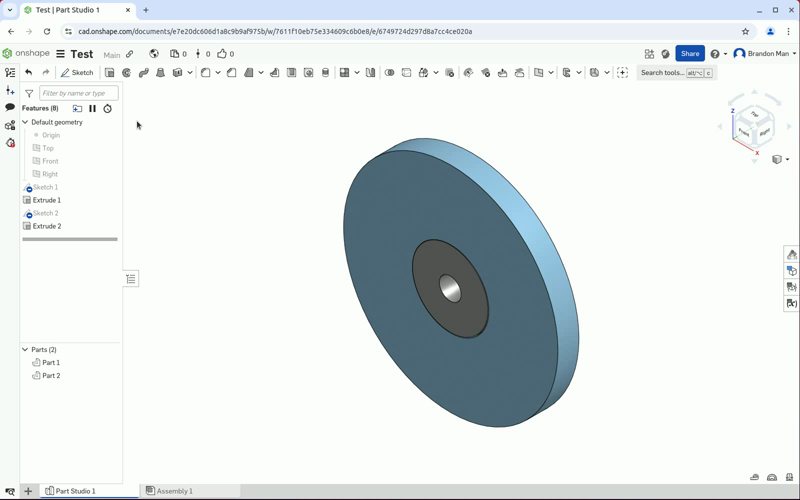
mouse_move(73, 189)
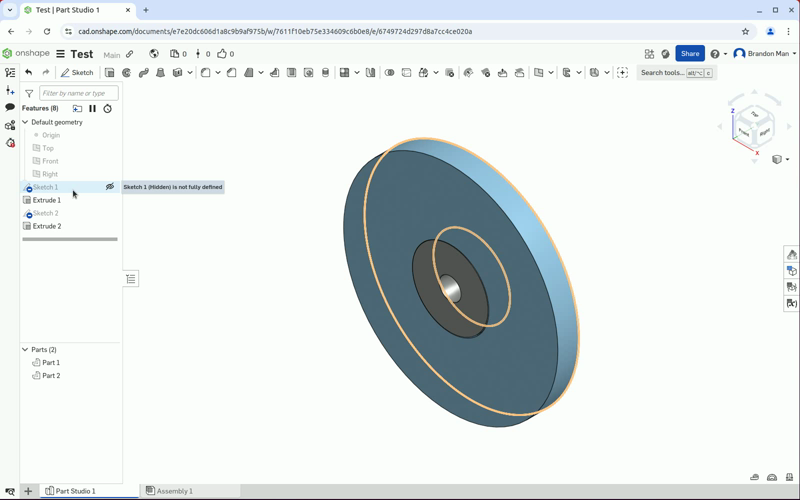
click(73, 189)